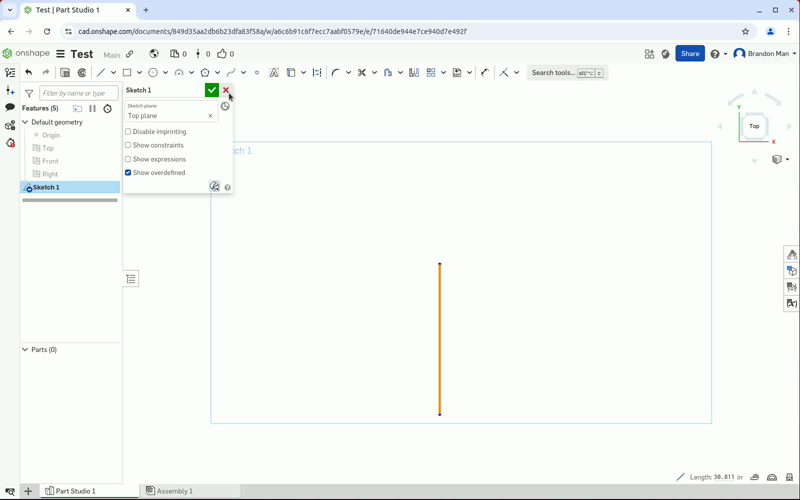
key(shift+h)
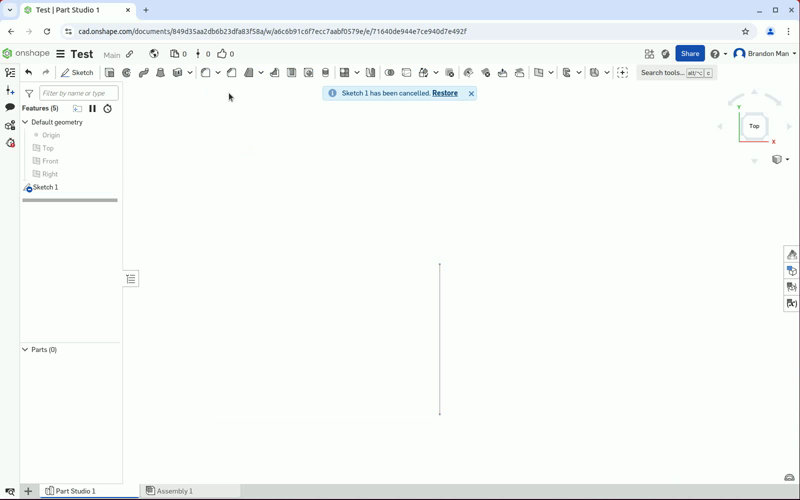
key(shift+s)
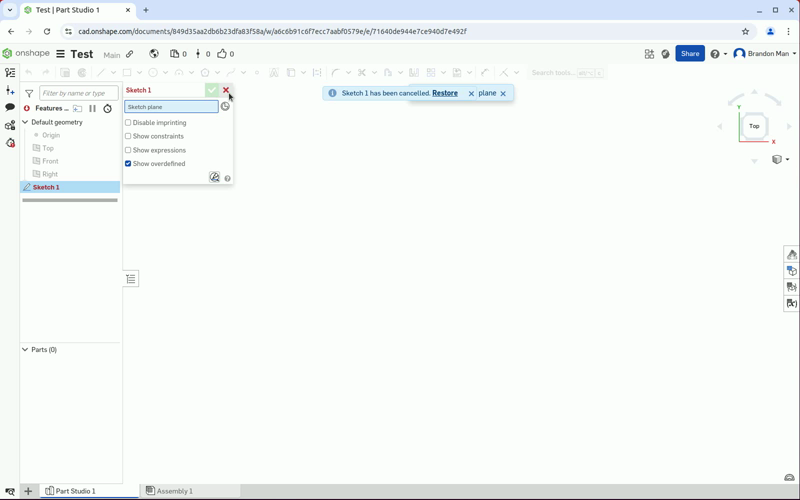
mouse_move(73, 150)
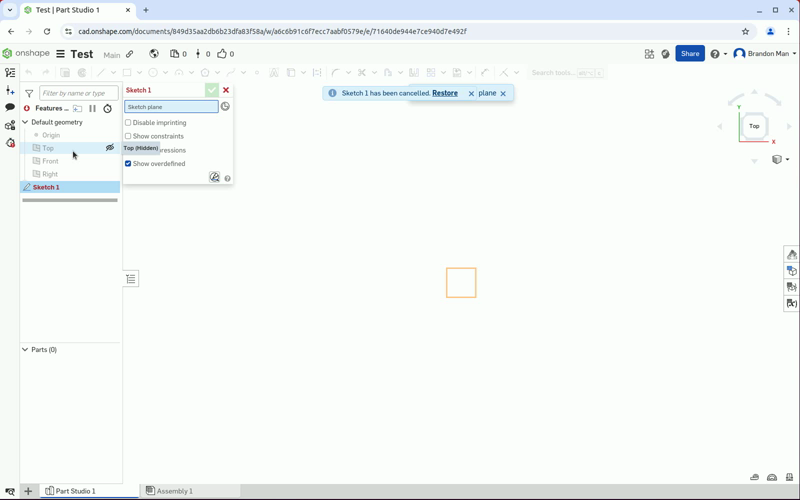
click(73, 150)
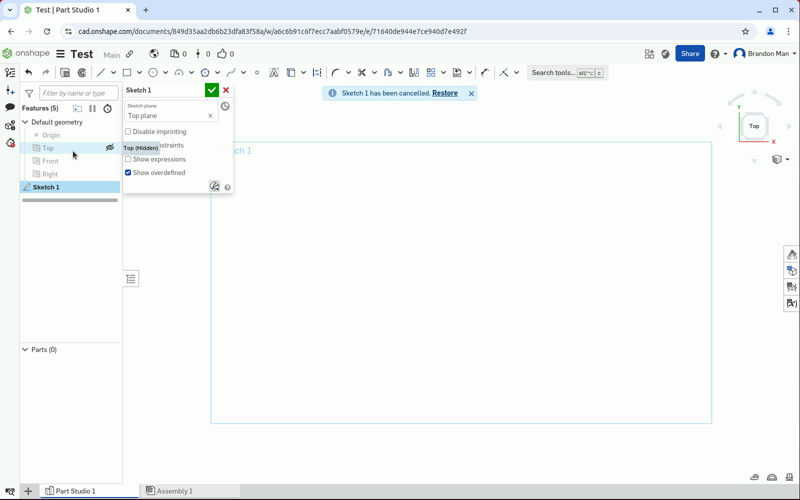
mouse_move(73, 352)
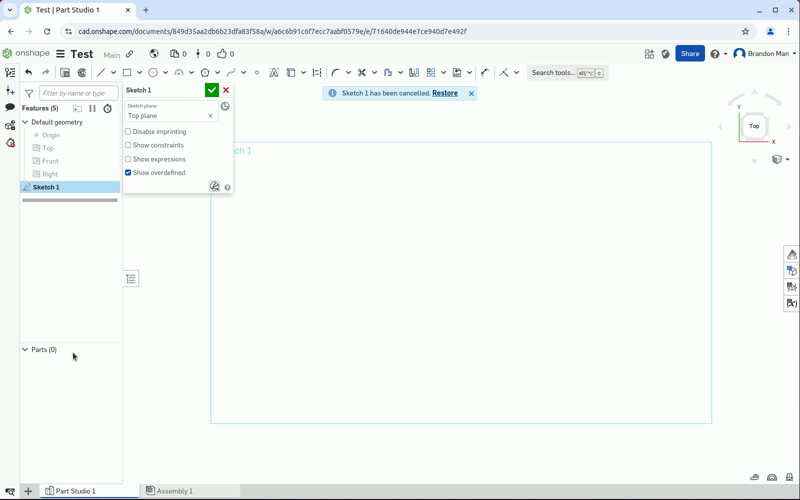
key(y)
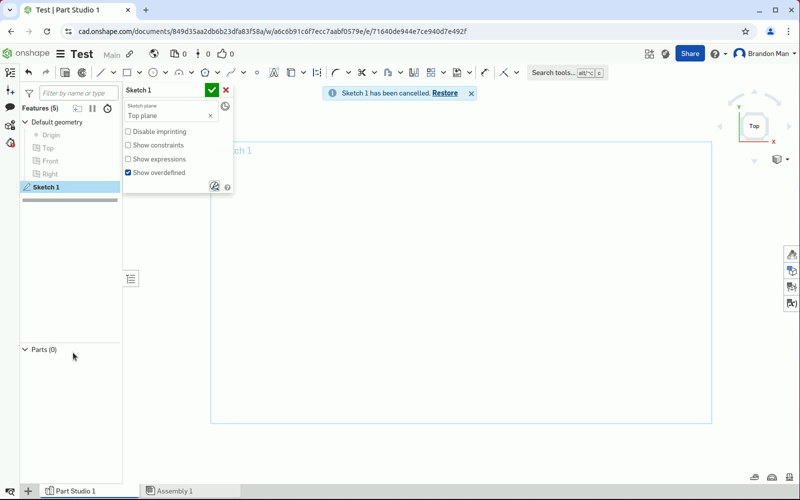
key(l)
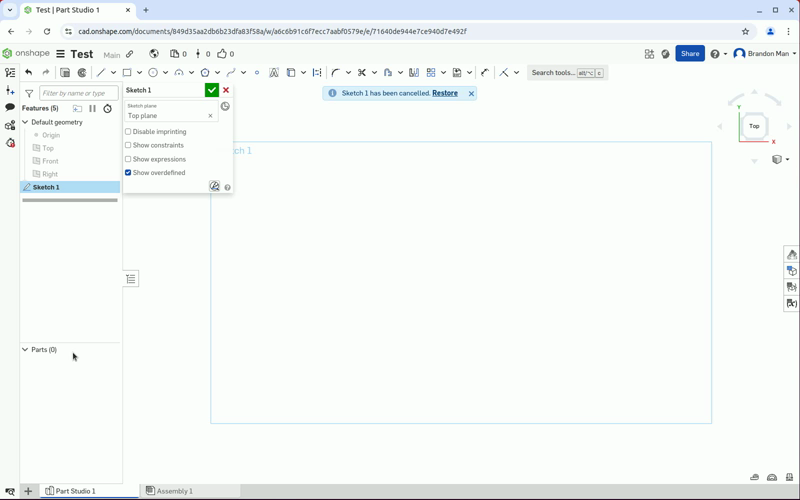
key_down(shift)
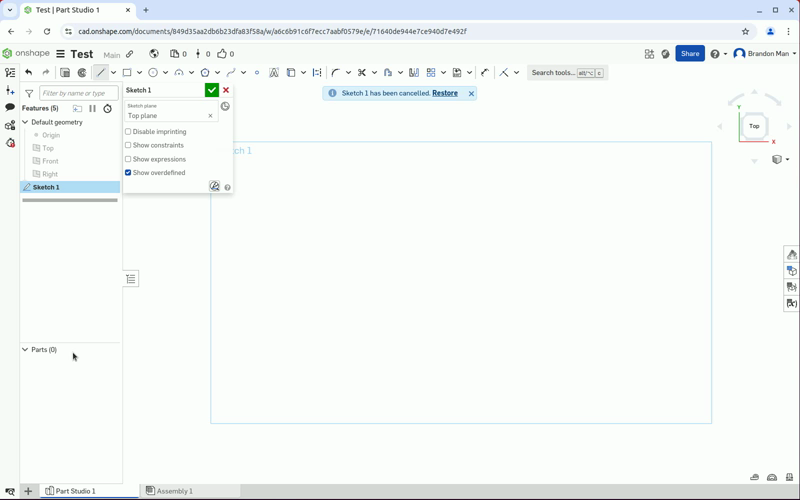
mouse_move(391, 395)
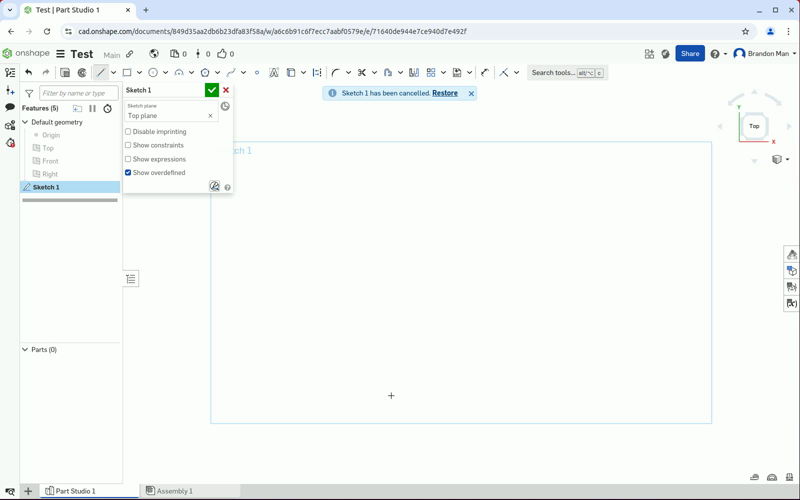
click(391, 395)
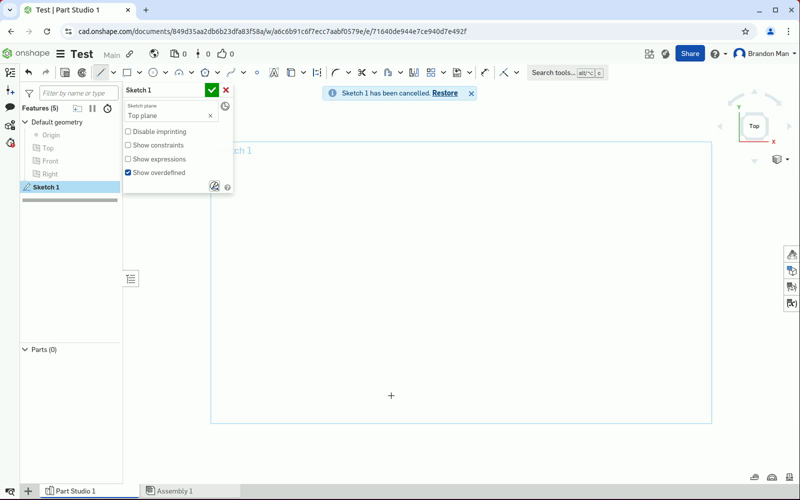
key_up(shift)
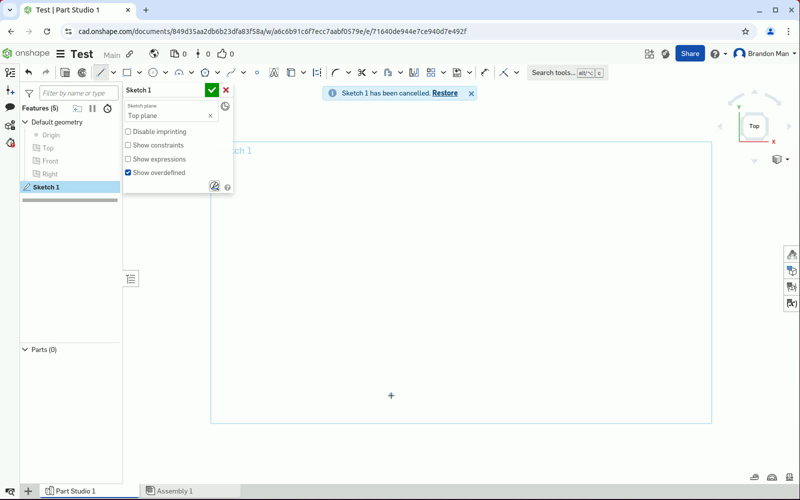
key_down(shift)
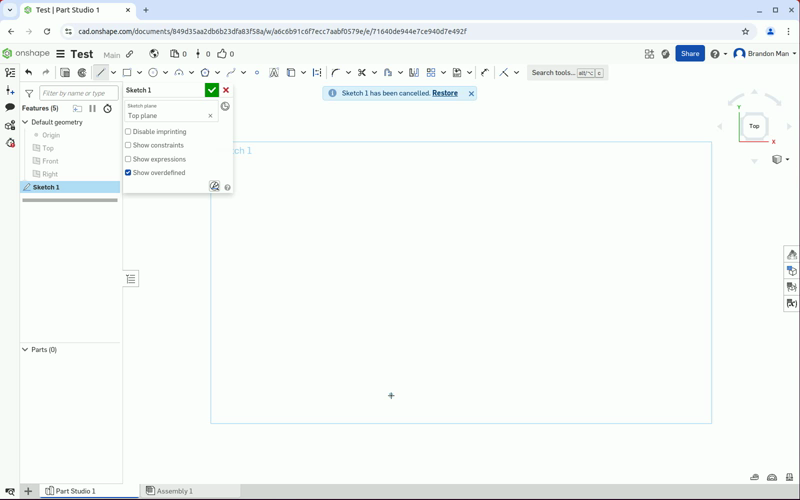
mouse_move(528, 395)
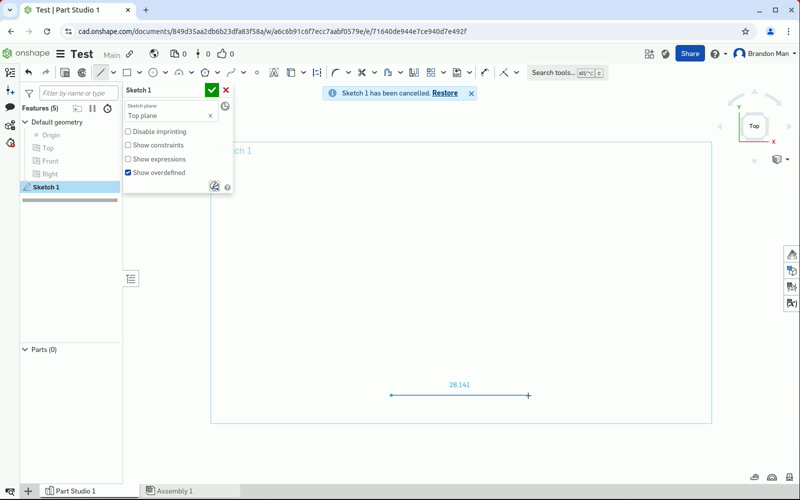
click(528, 395)
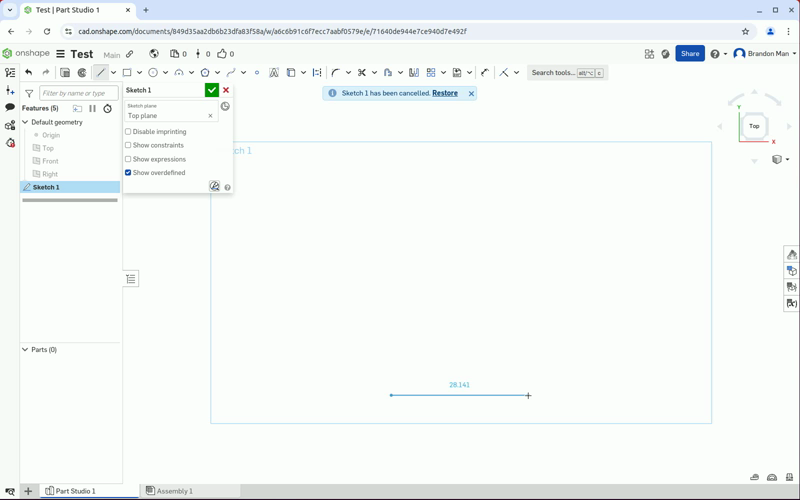
key_up(shift)
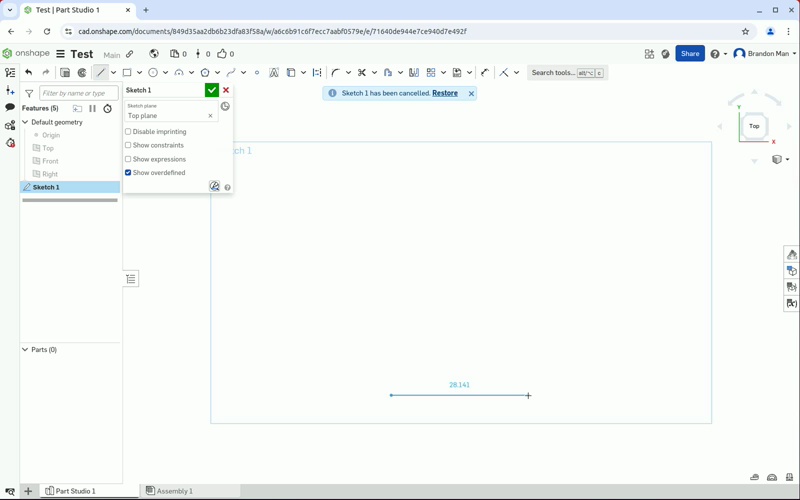
key_down(shift)
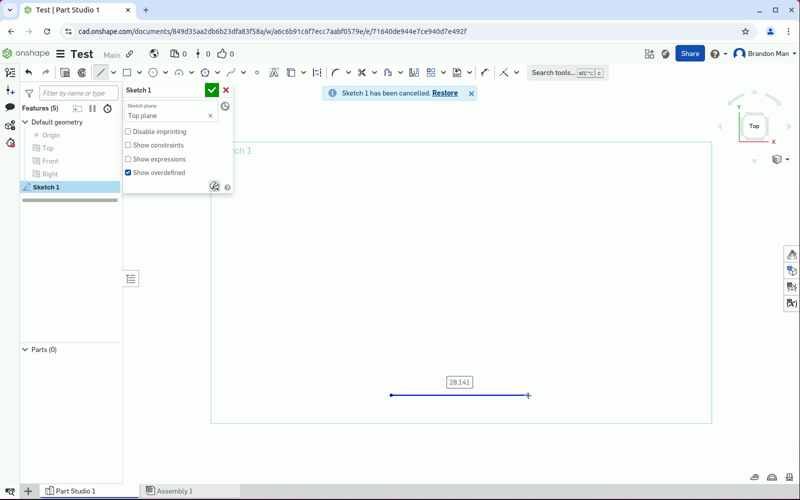
mouse_move(528, 171)
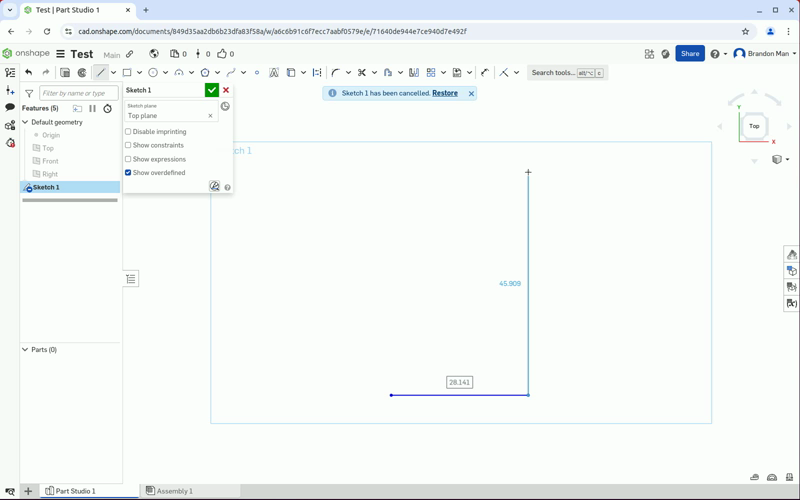
click(528, 171)
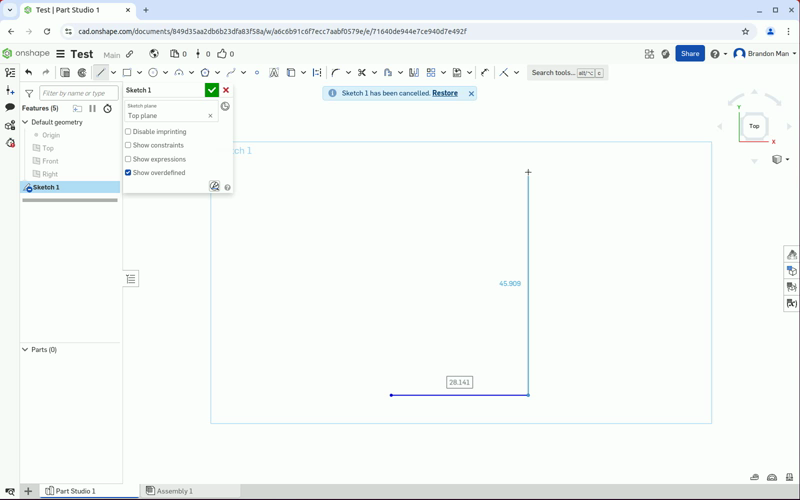
key_up(shift)
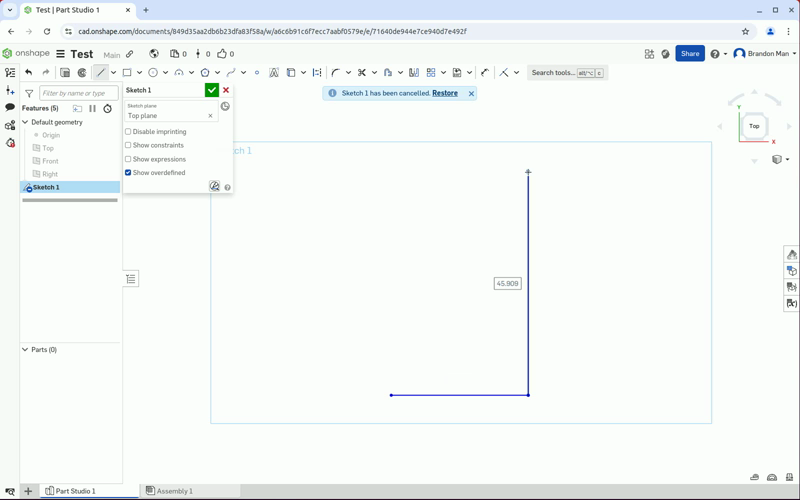
key_down(shift)
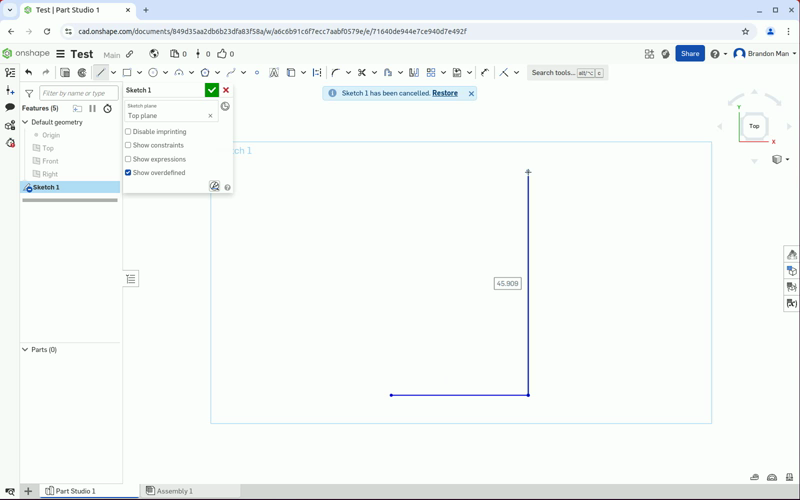
mouse_move(391, 171)
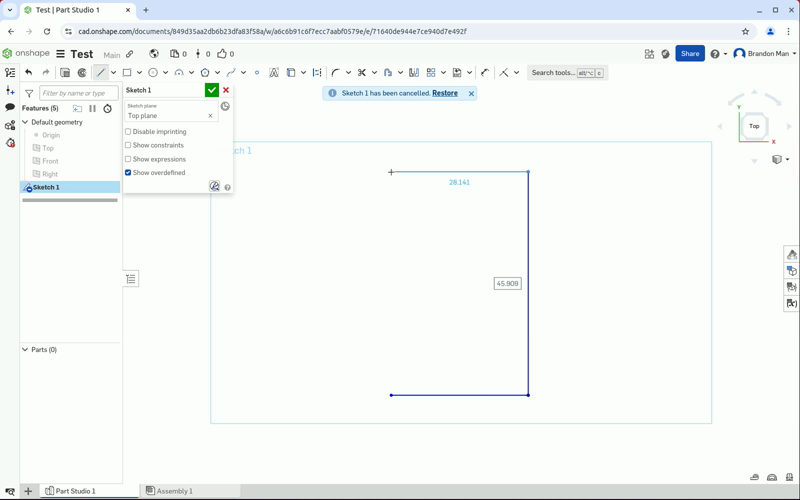
click(391, 171)
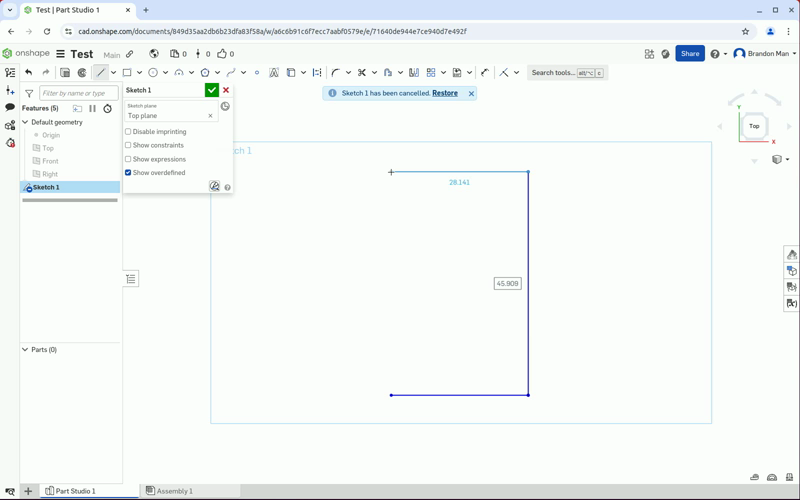
key_up(shift)
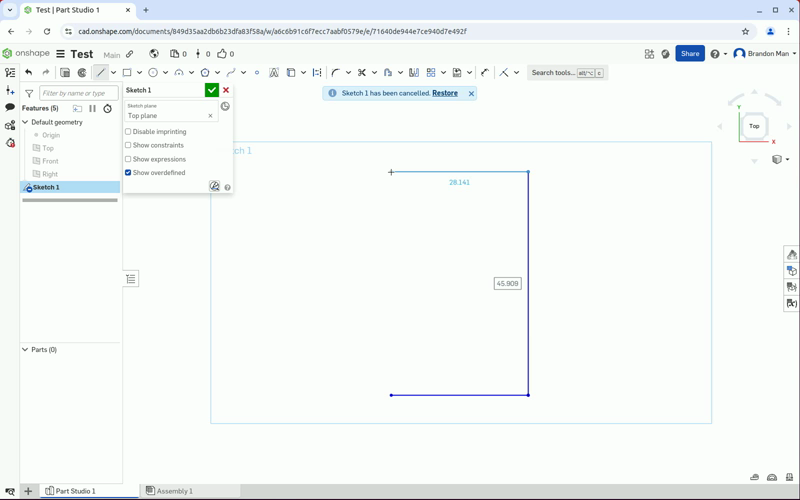
key_down(shift)
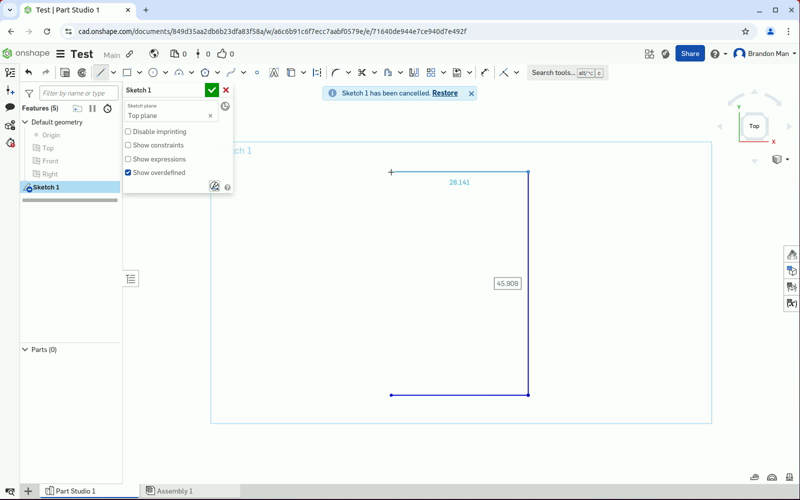
mouse_move(391, 395)
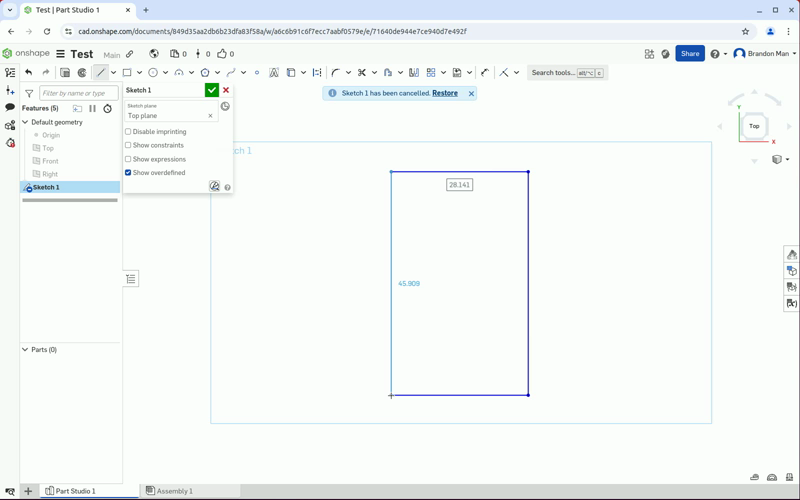
key_up(shift)
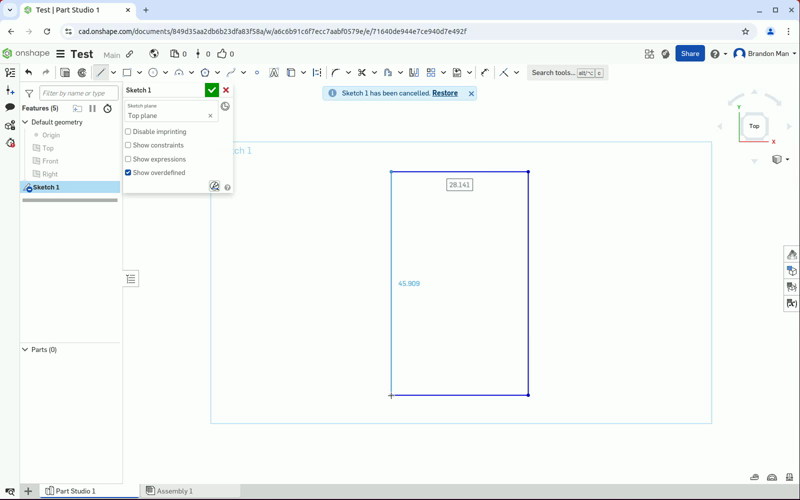
click(391, 395)
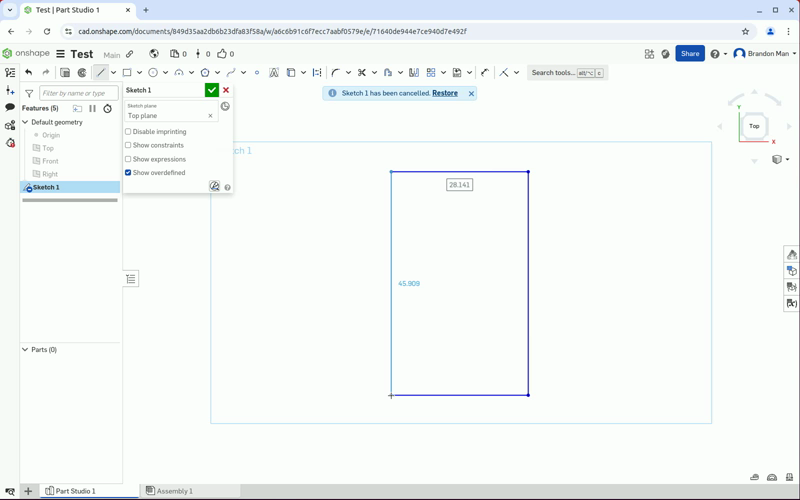
key(esc)
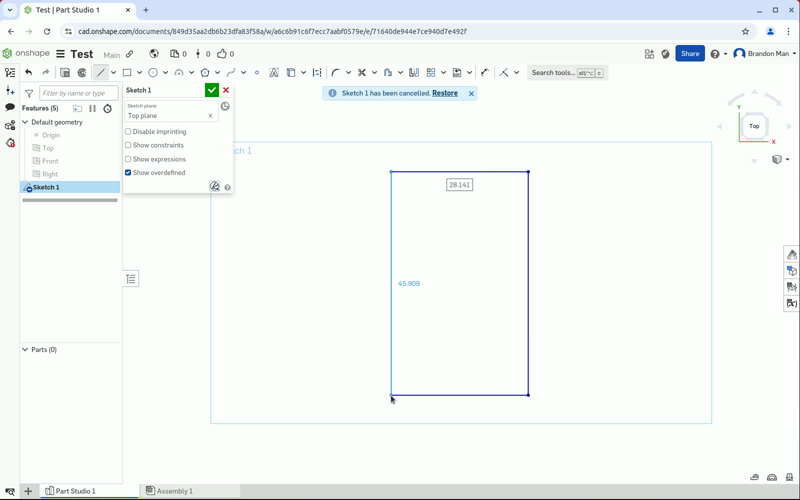
mouse_move(449, 231)
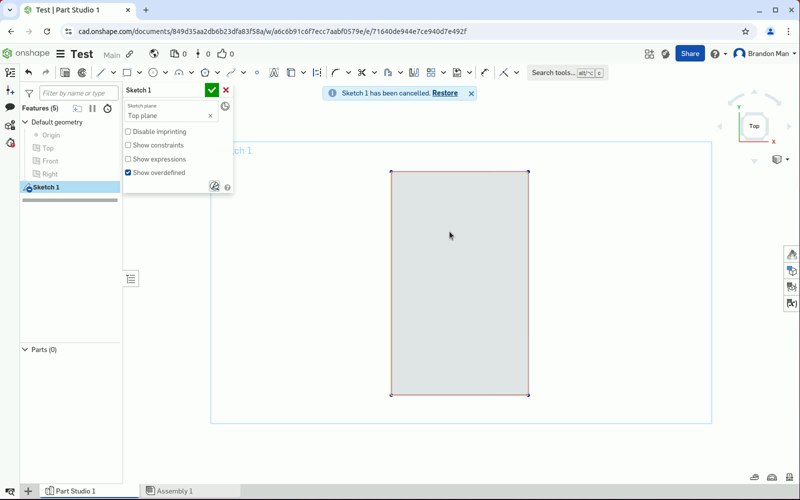
click(449, 231)
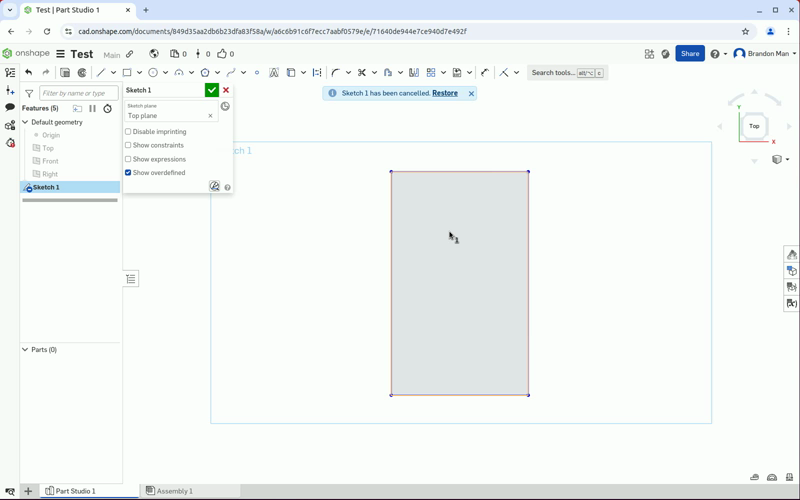
mouse_move(73, 352)
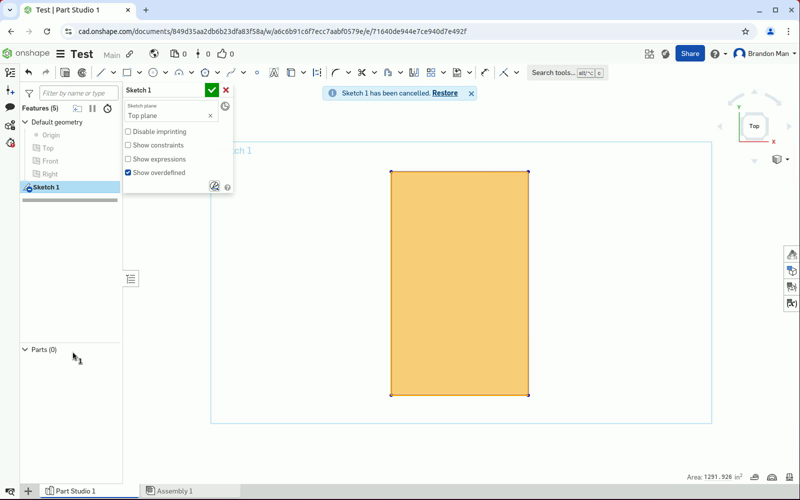
key(shift+y)
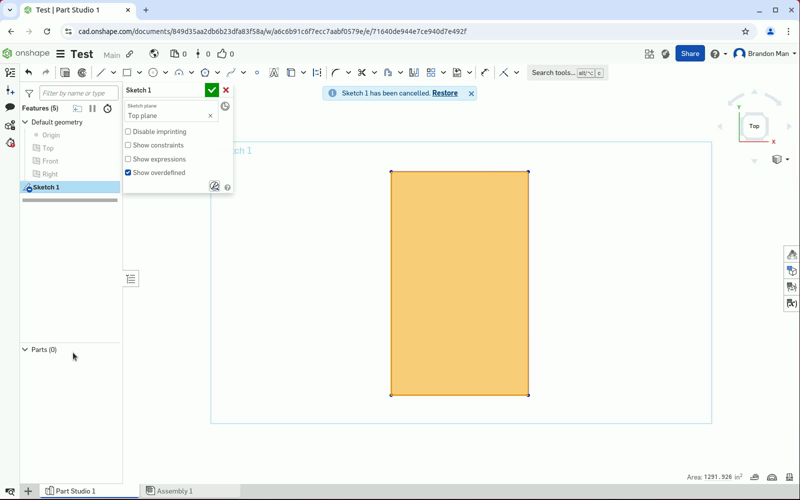
key(shift+e)
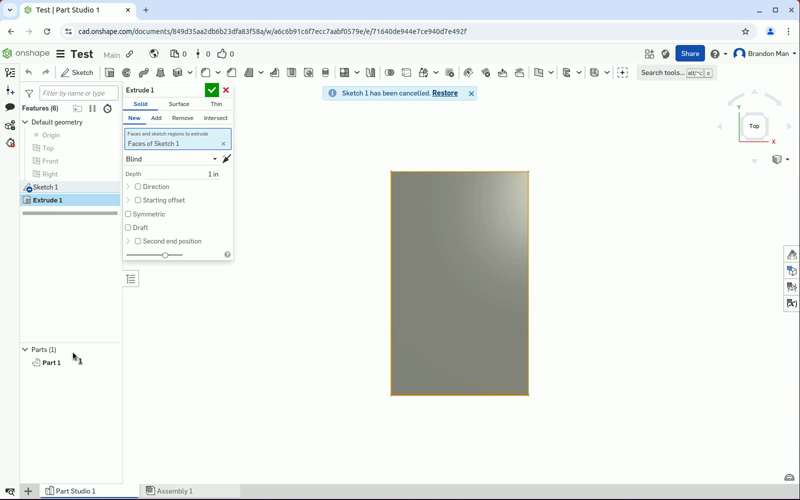
mouse_move(143, 106)
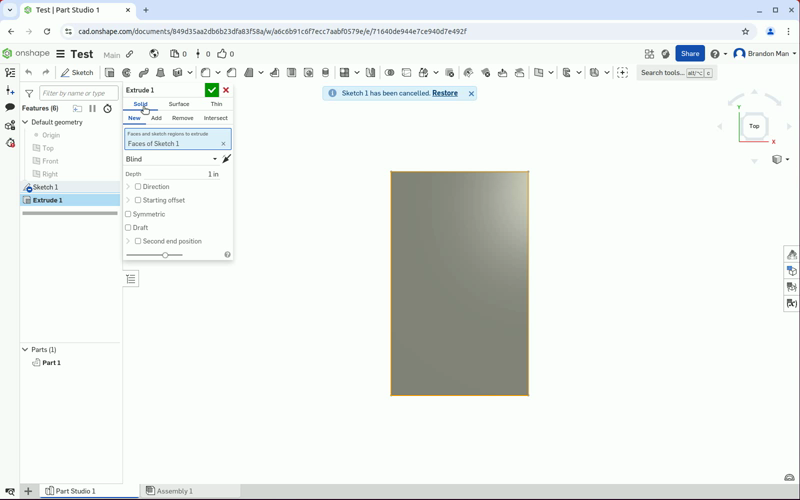
click(143, 106)
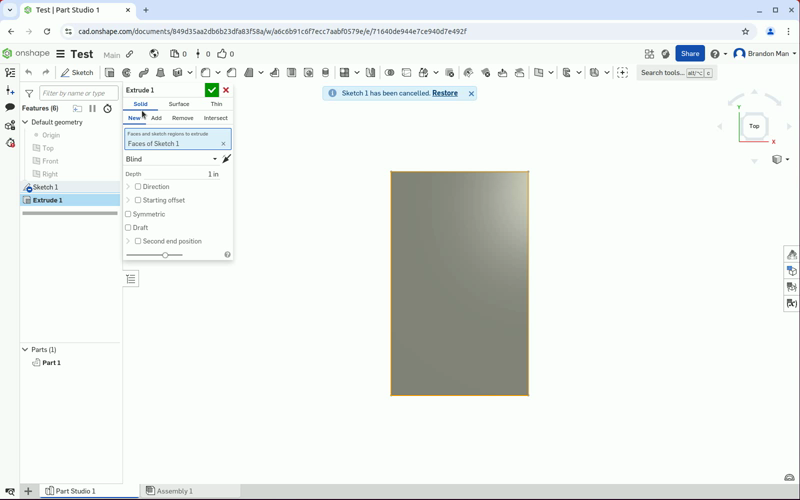
mouse_move(137, 120)
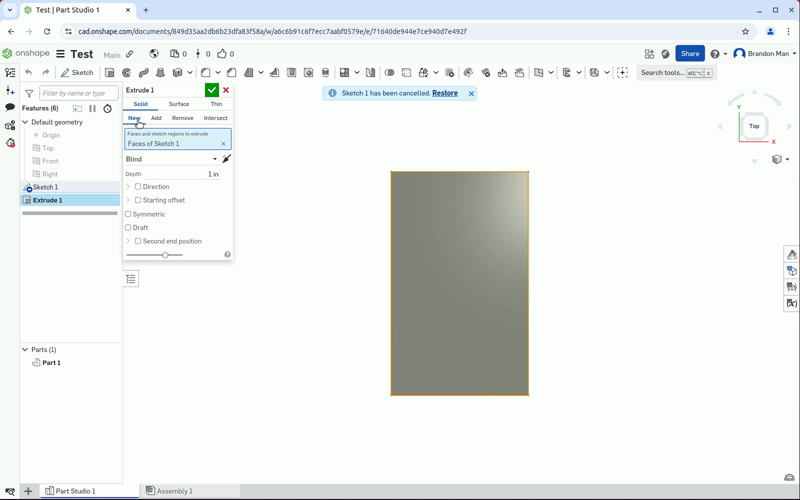
click(137, 120)
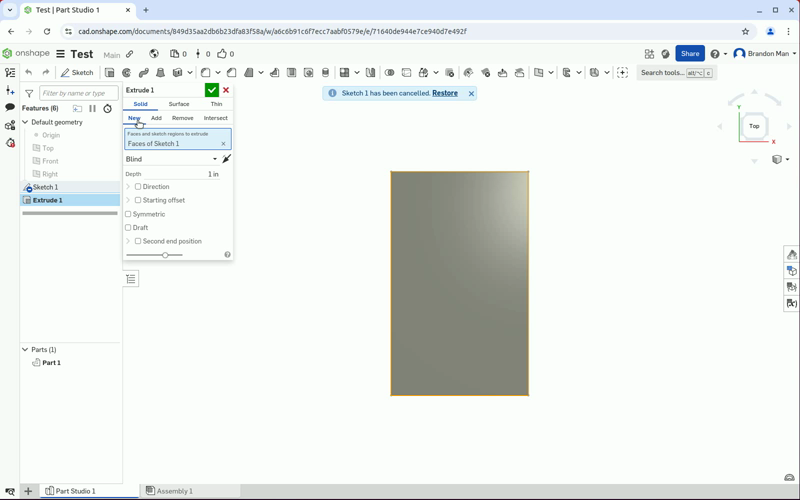
key(tab, 4)
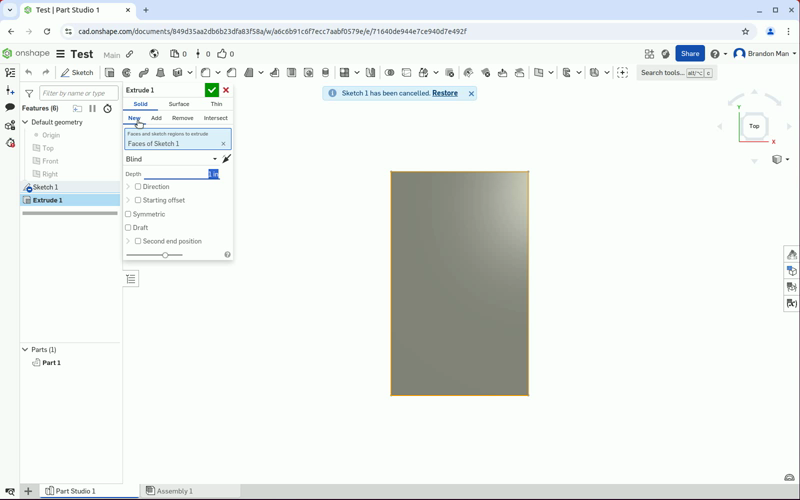
text(2.166)
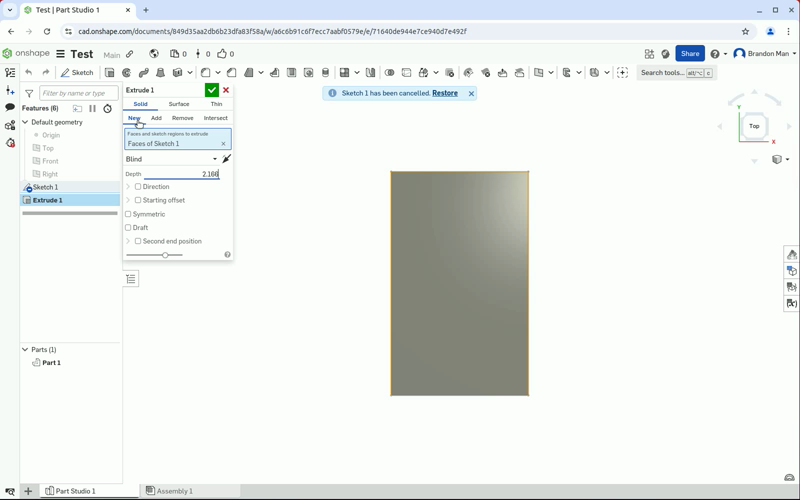
key(enter)
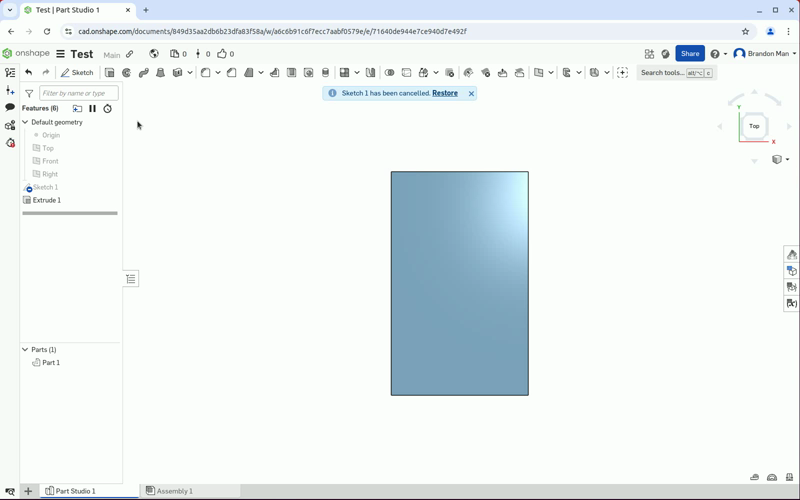
key(shift+h)
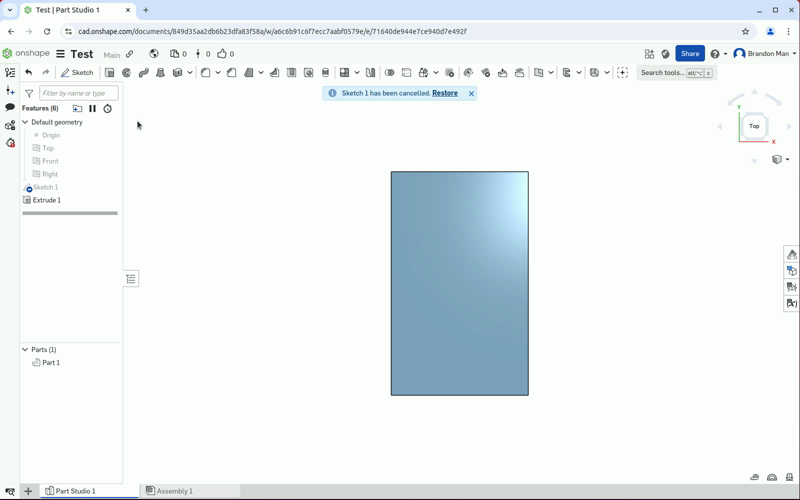
key(shift+h)
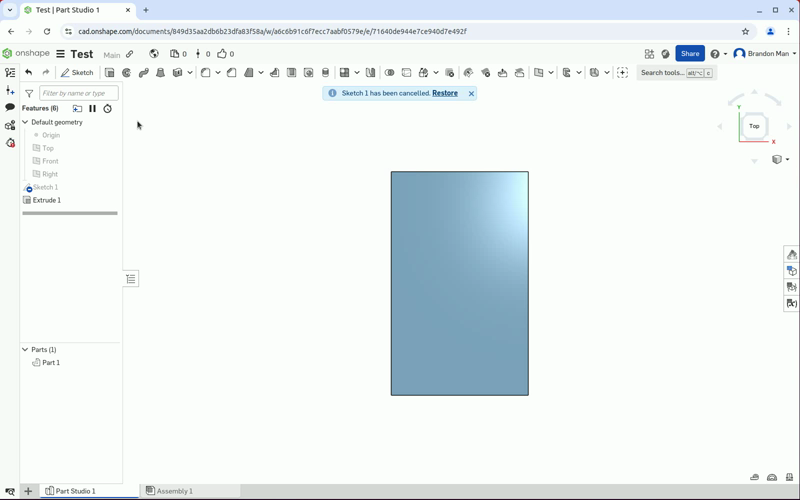
mouse_move(73, 189)
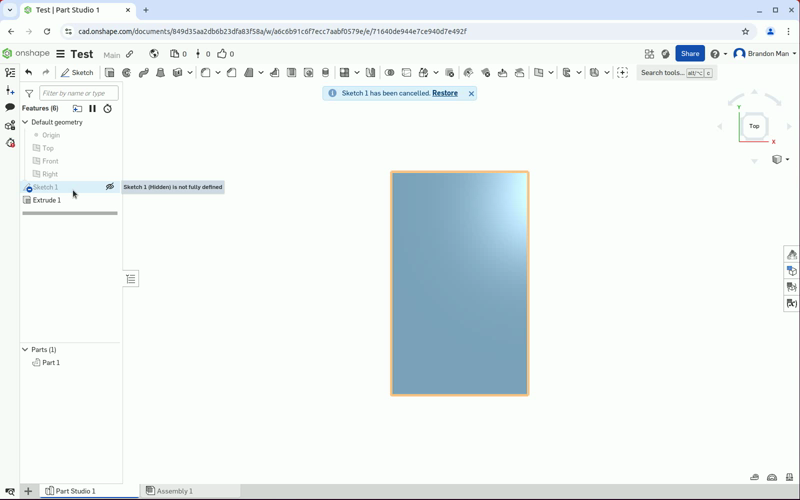
click(73, 189)
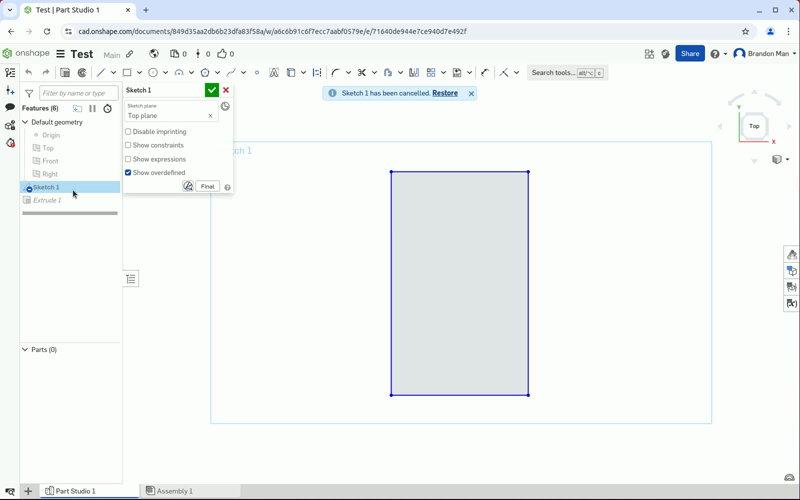
mouse_move(229, 92)
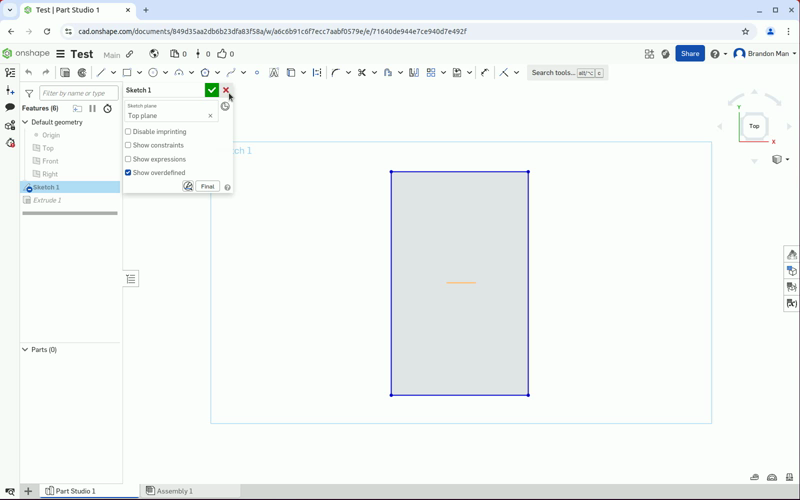
click(229, 92)
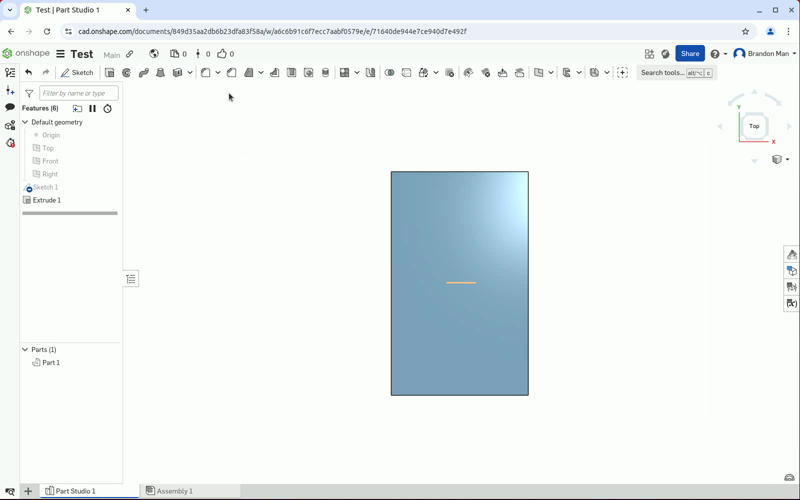
mouse_move(541, 75)
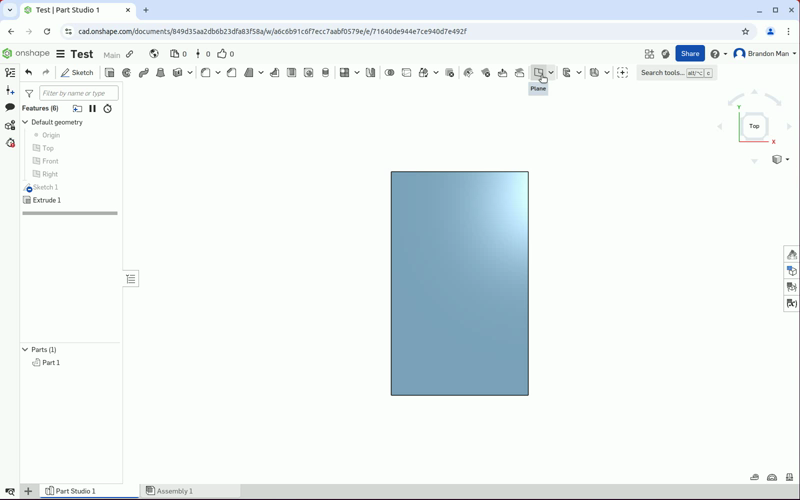
click(541, 75)
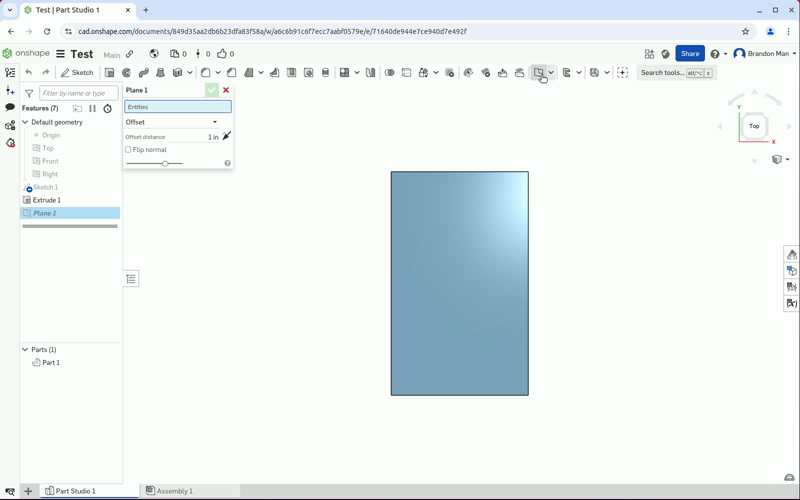
mouse_move(73, 150)
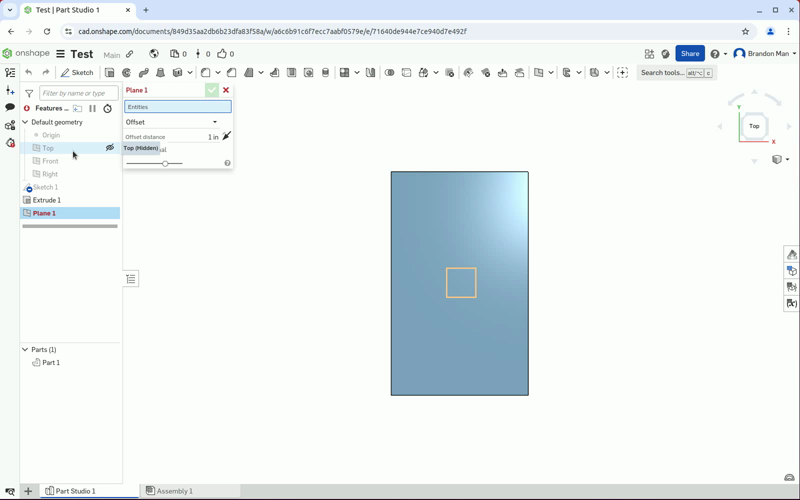
click(73, 150)
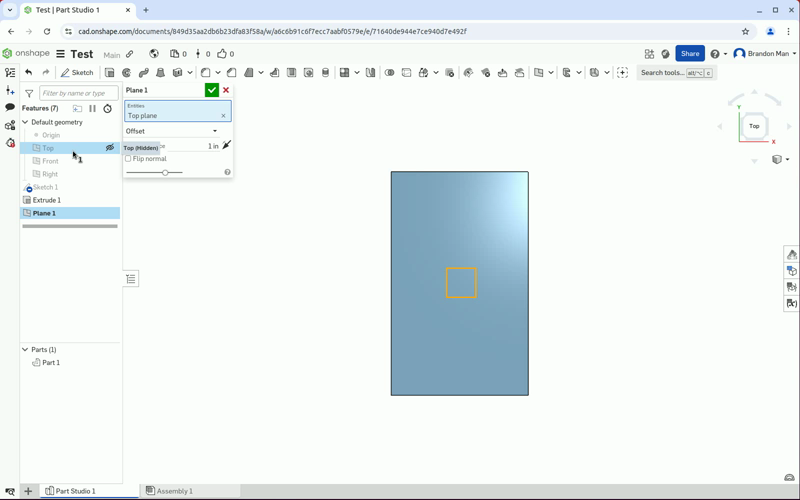
key(tab, 2)
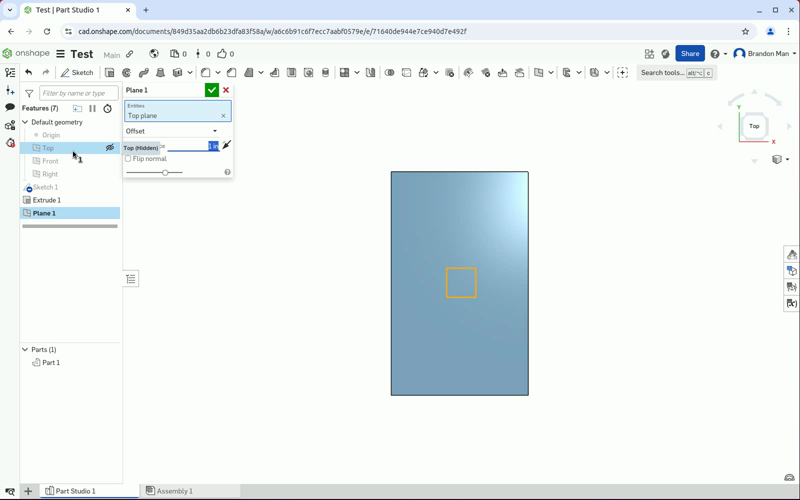
text(2.157)
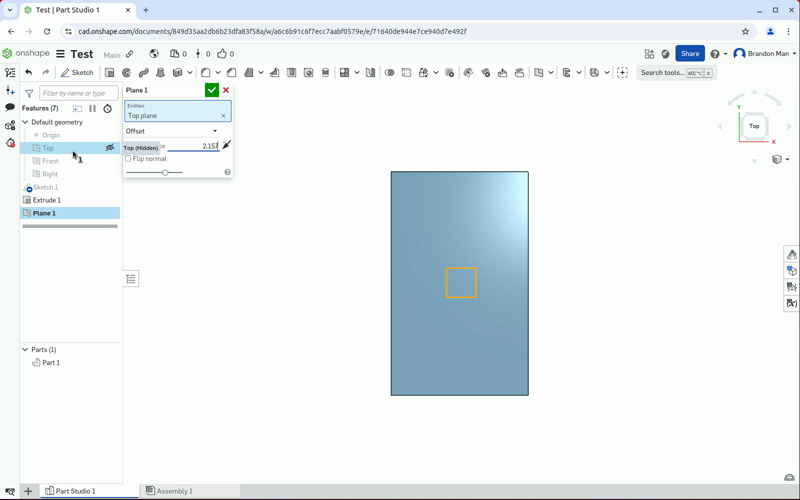
key(enter, 2)
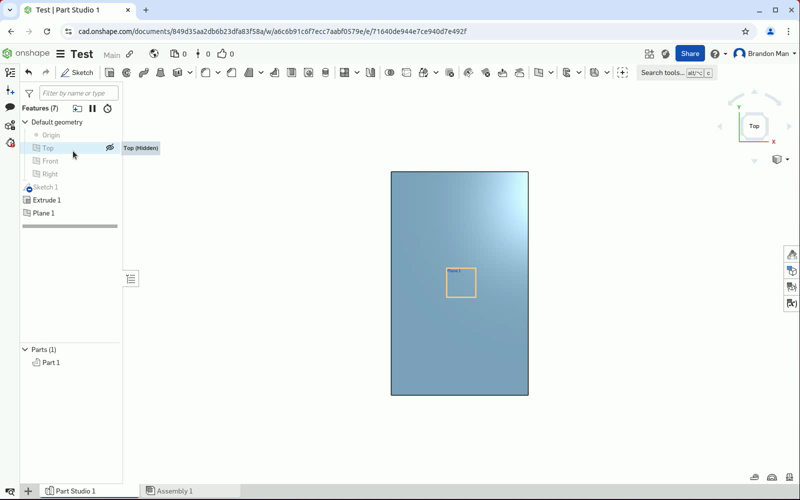
key(shift+s)
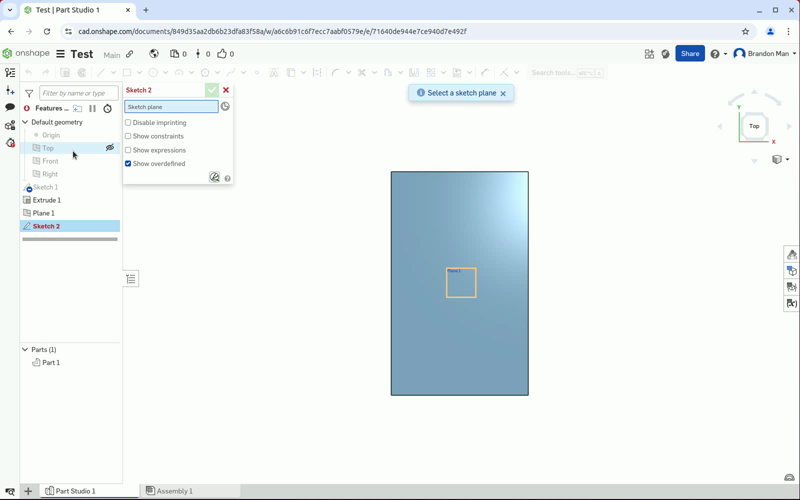
mouse_move(73, 215)
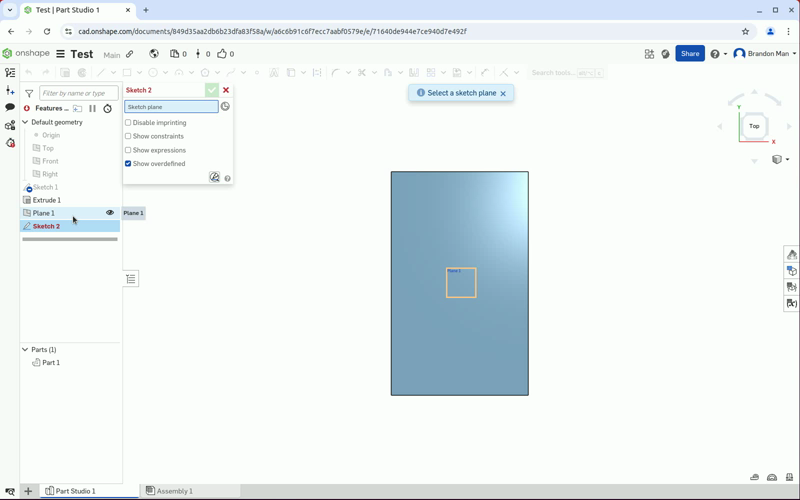
click(73, 215)
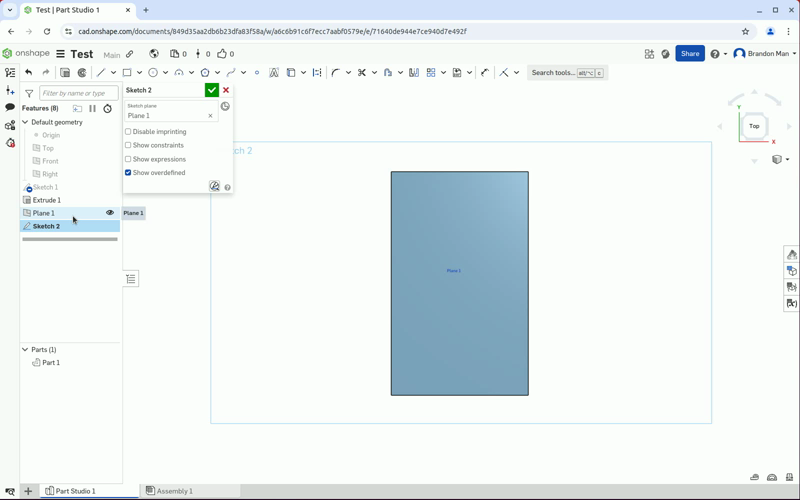
mouse_move(73, 352)
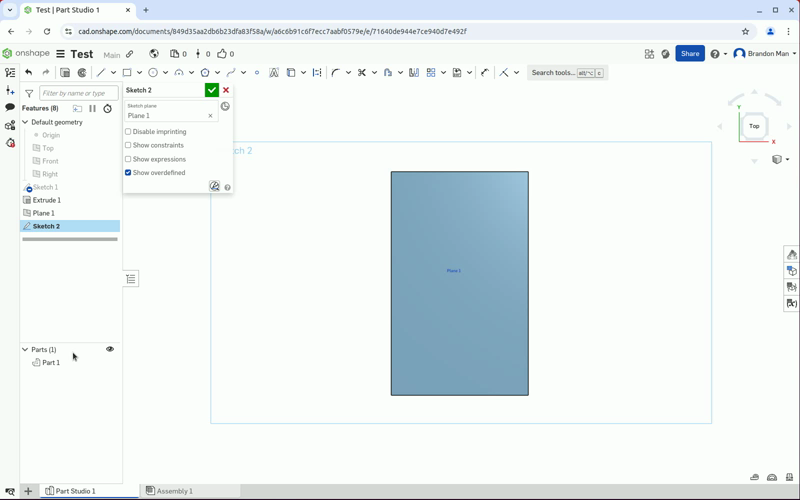
key(y)
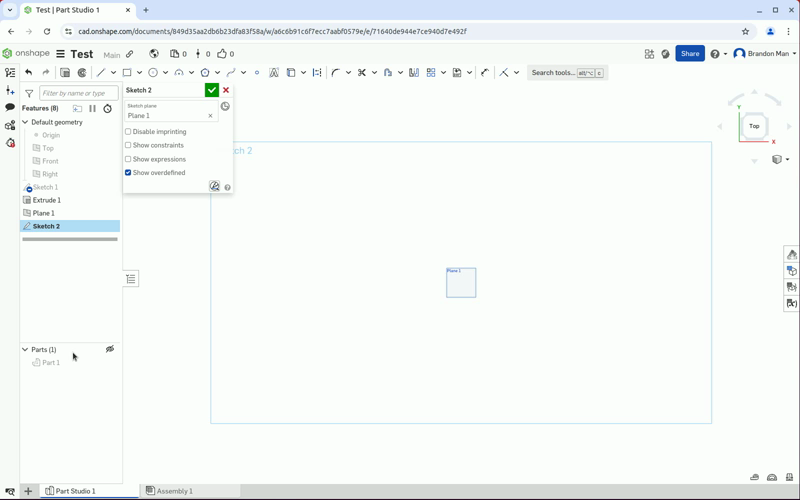
key(l)
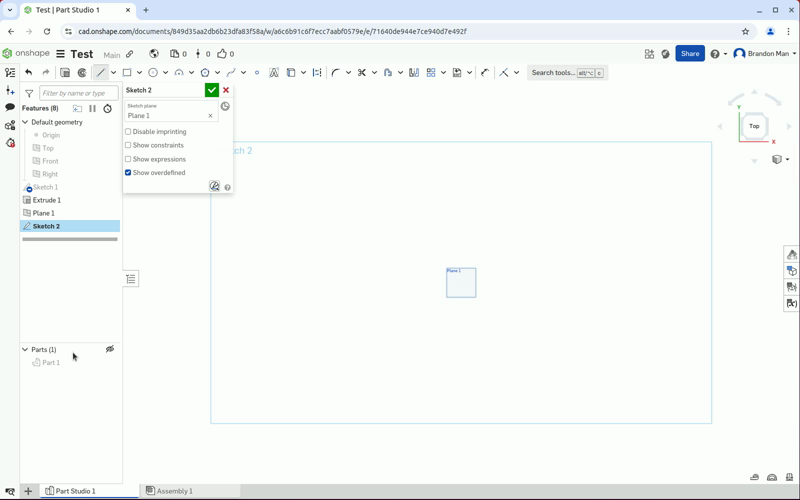
key_down(shift)
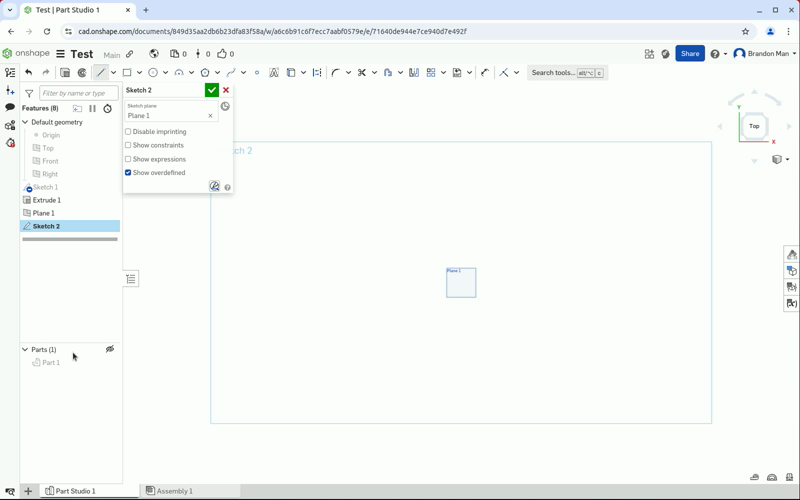
mouse_move(519, 304)
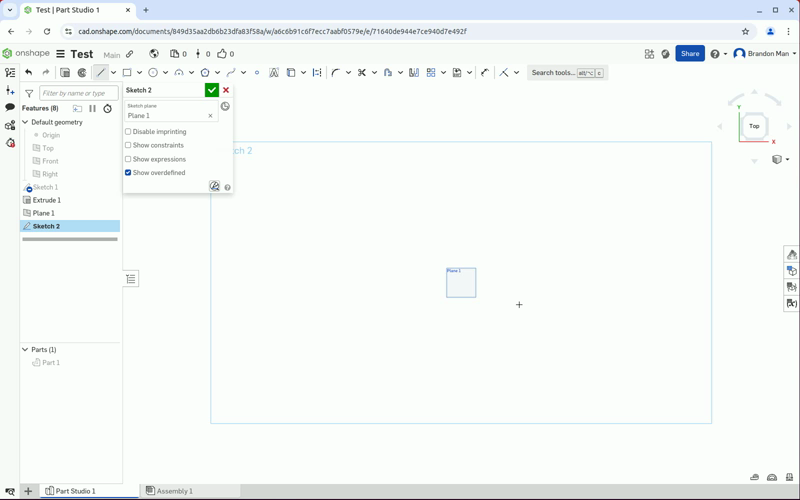
click(519, 304)
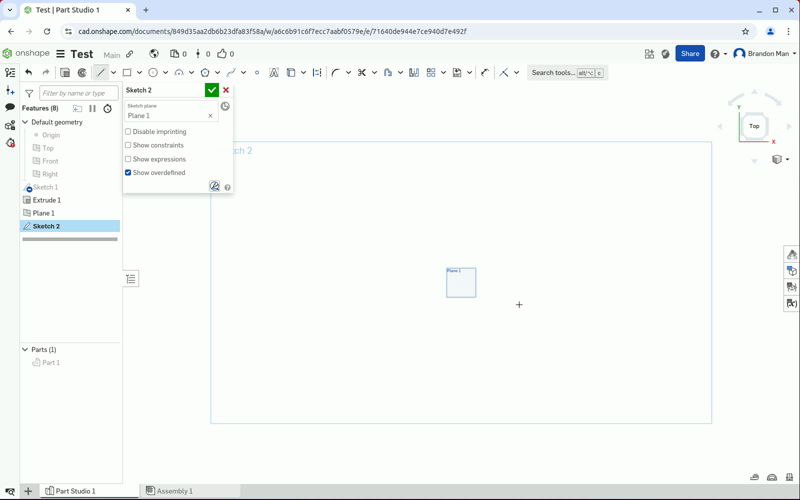
key_up(shift)
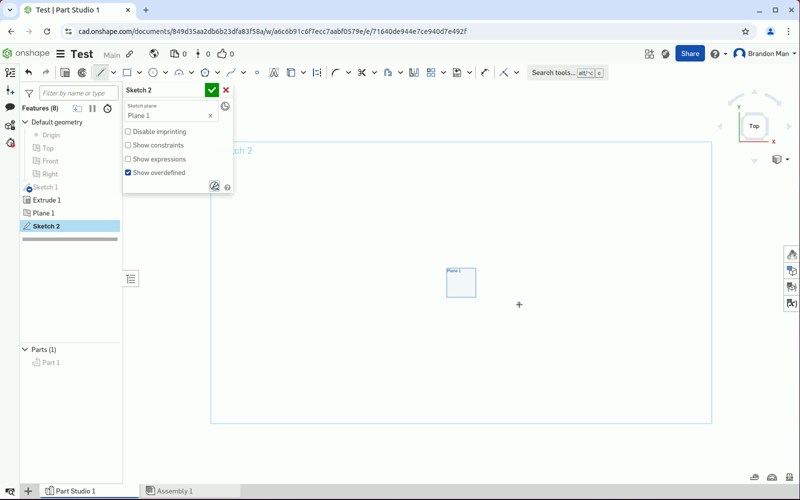
key_down(shift)
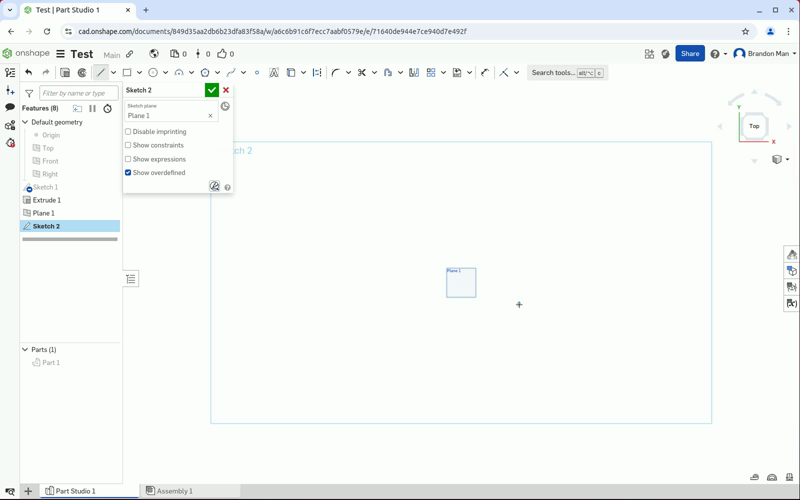
mouse_move(549, 304)
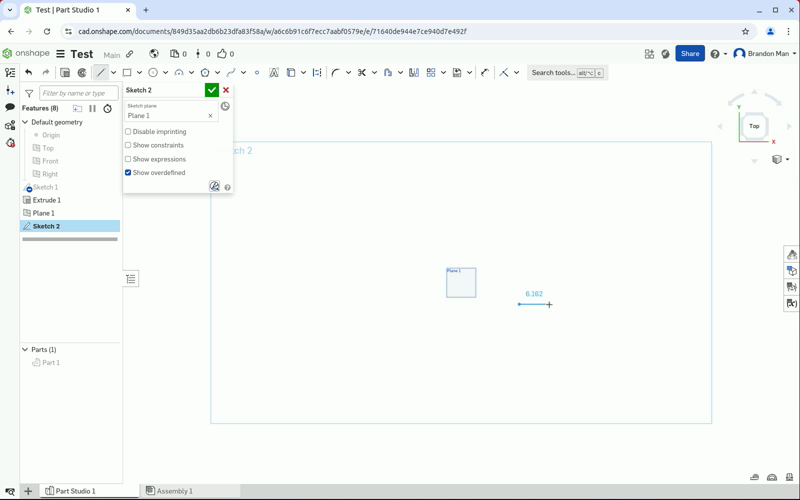
mouse_move(530, 304)
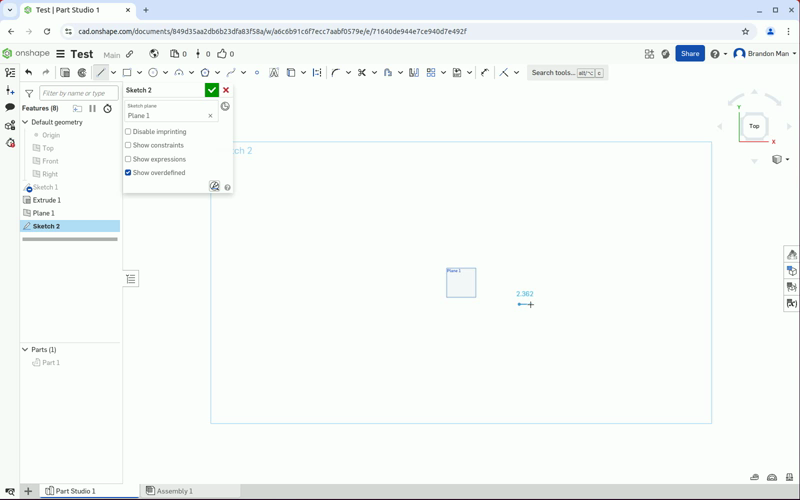
click(530, 304)
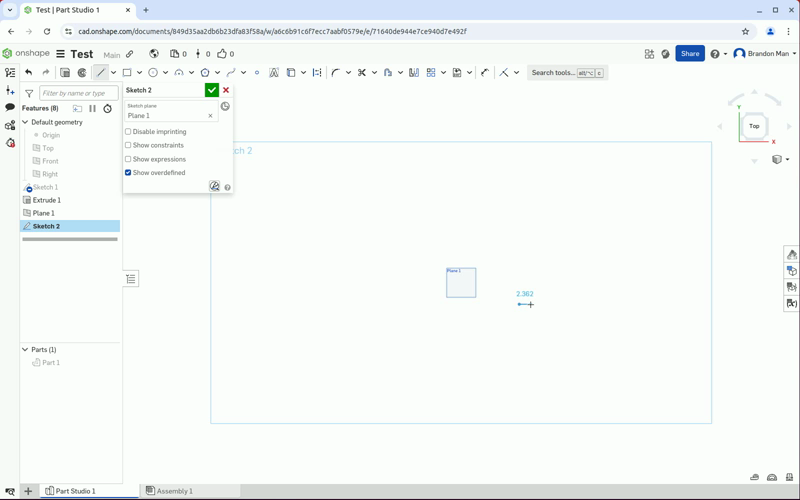
key_up(shift)
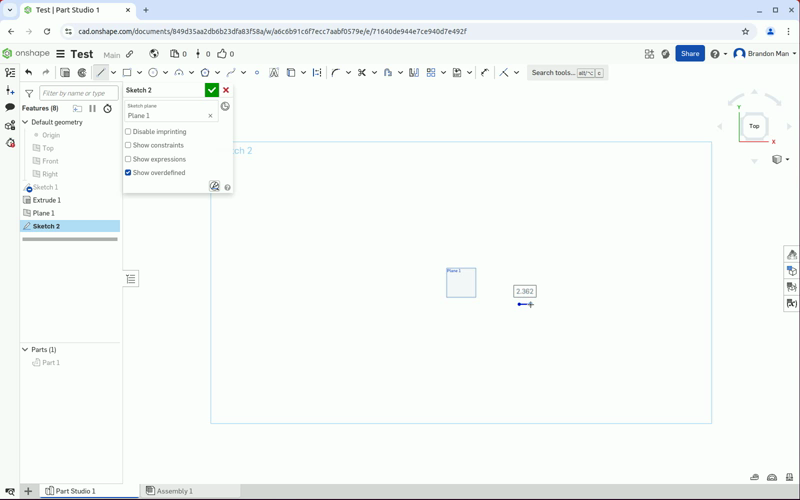
key_down(shift)
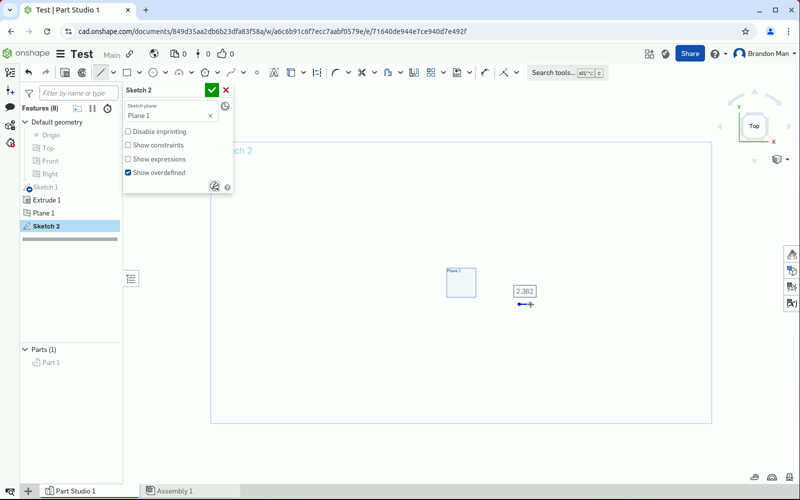
mouse_move(560, 304)
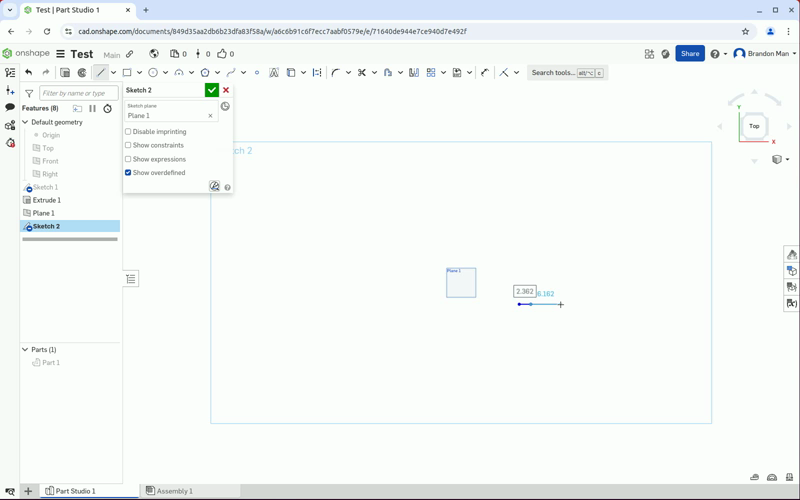
mouse_move(530, 260)
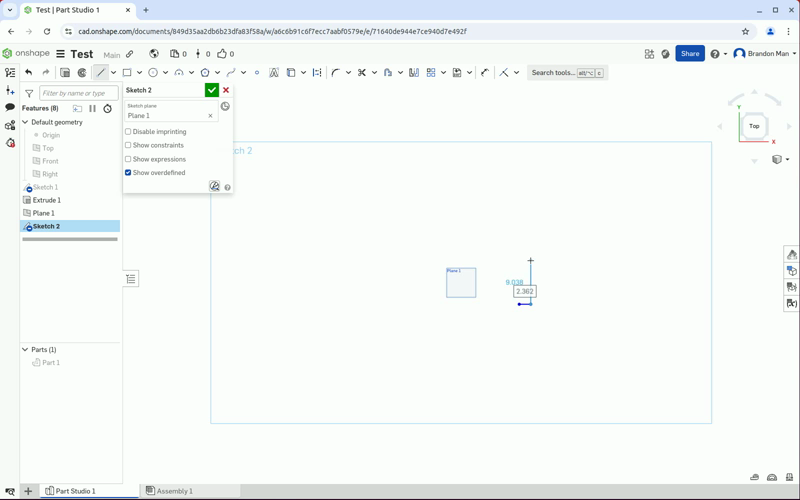
click(530, 260)
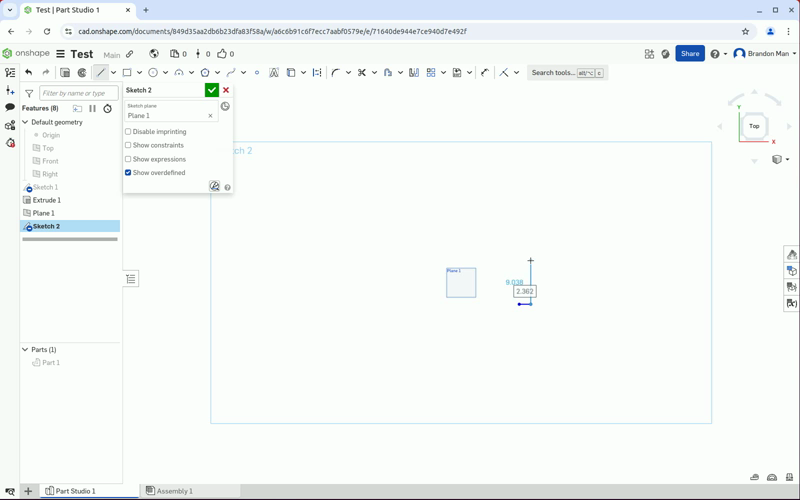
key_up(shift)
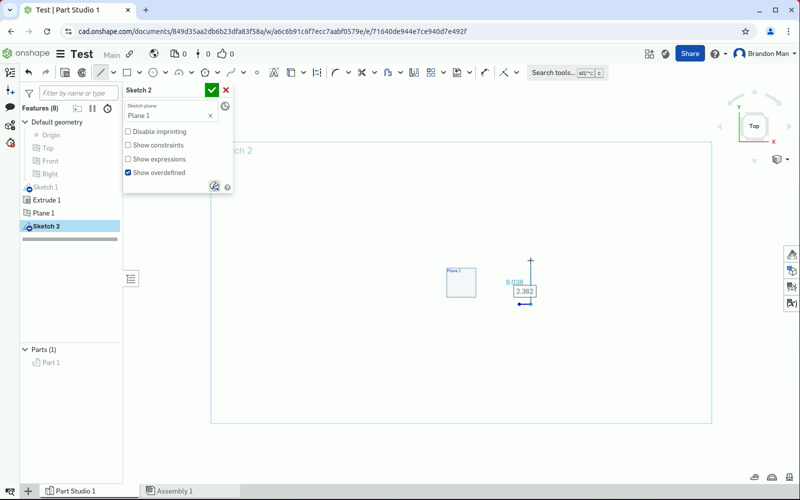
key_down(shift)
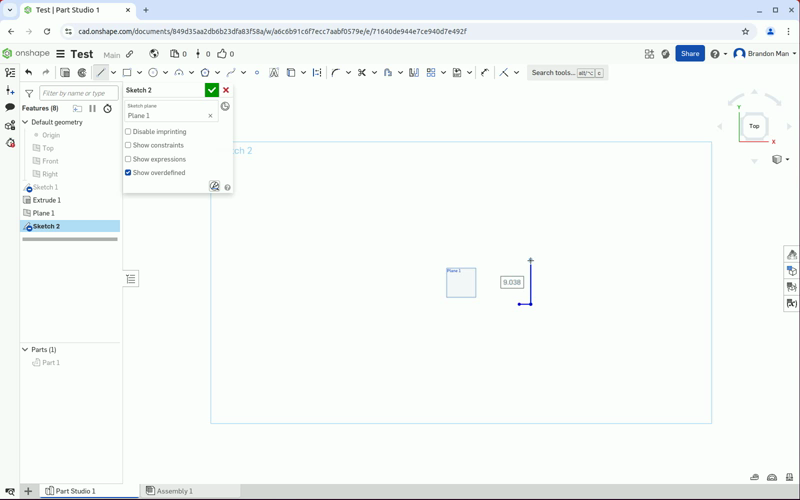
mouse_move(560, 260)
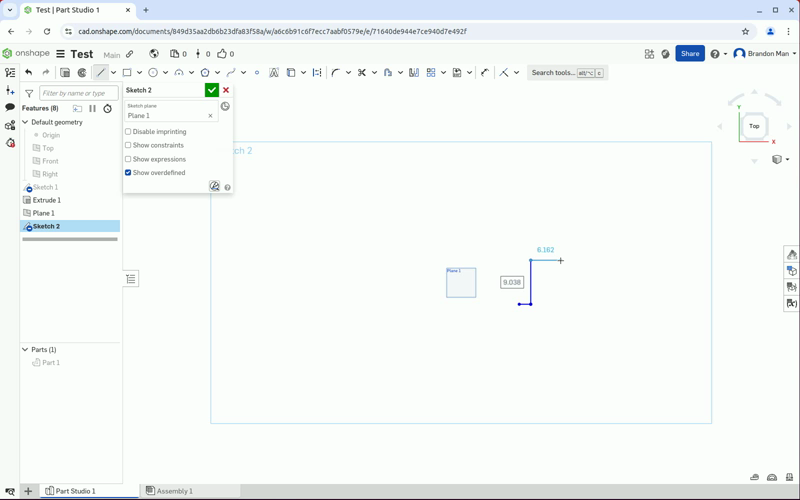
mouse_move(519, 260)
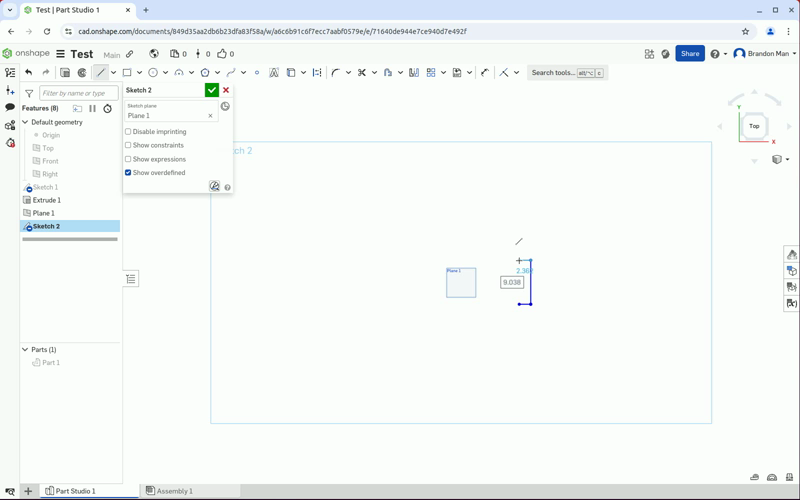
click(519, 260)
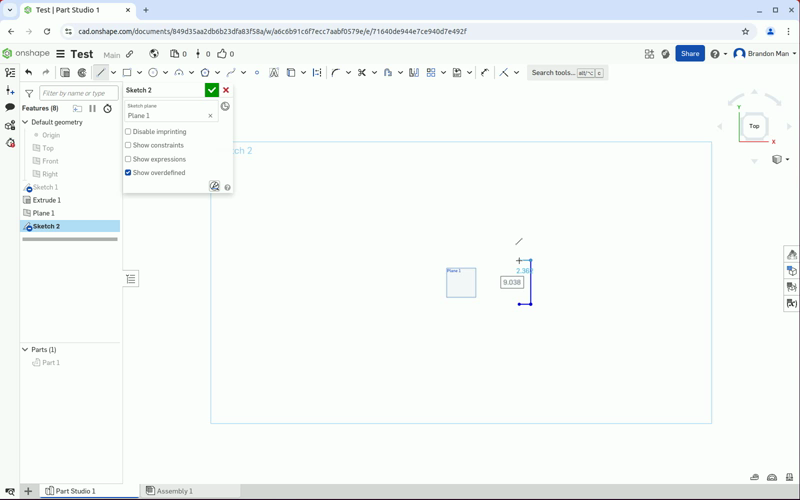
key_up(shift)
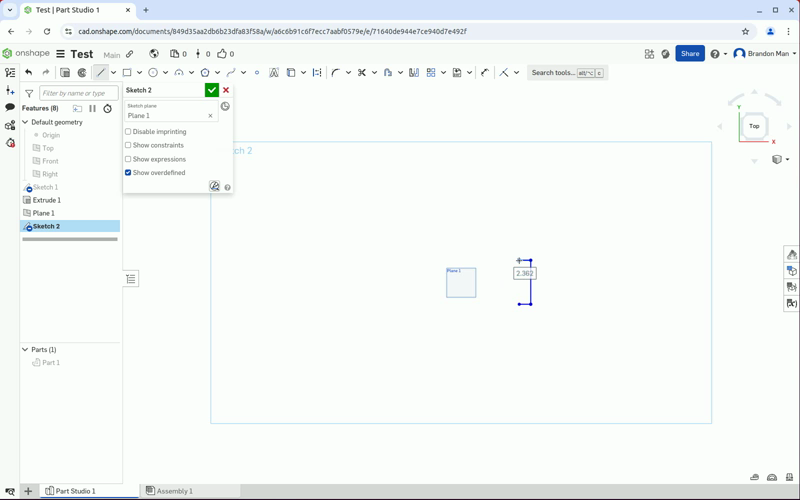
mouse_move(549, 260)
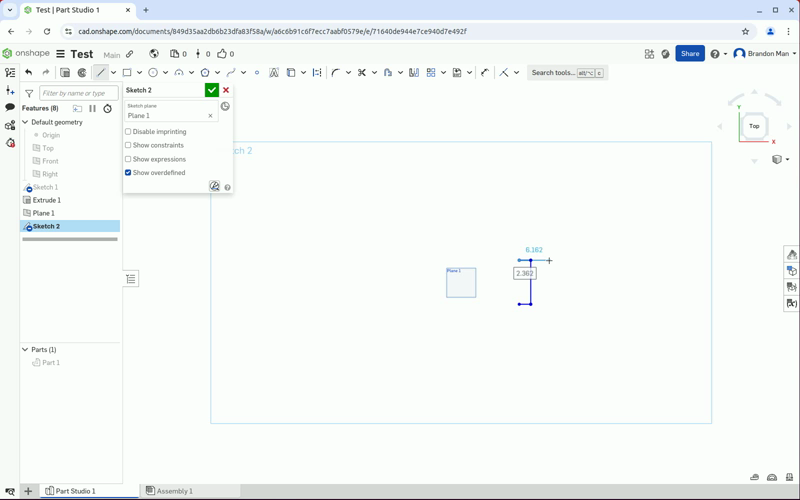
key_down(shift)
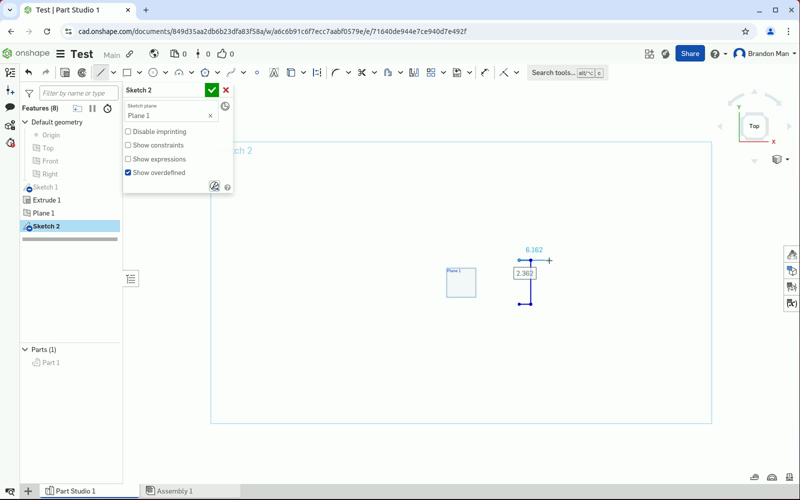
mouse_move(519, 304)
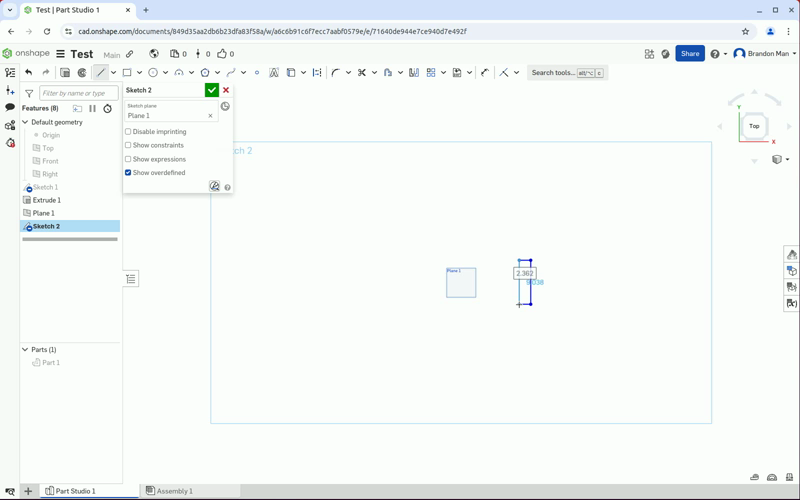
key_up(shift)
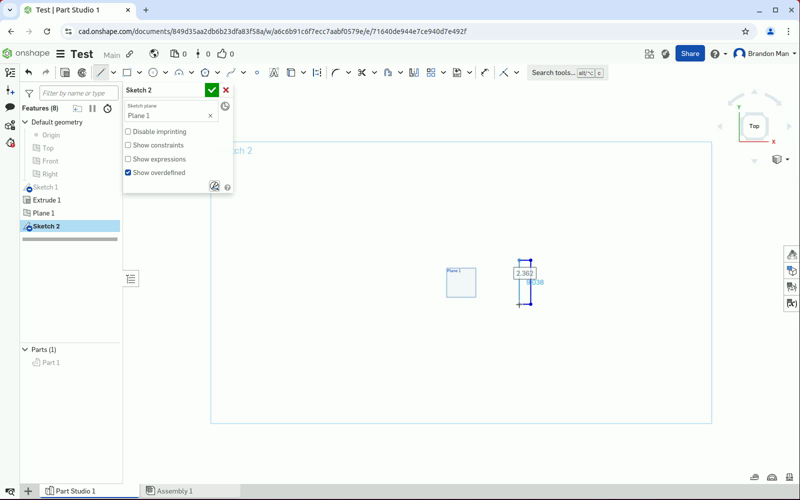
click(519, 304)
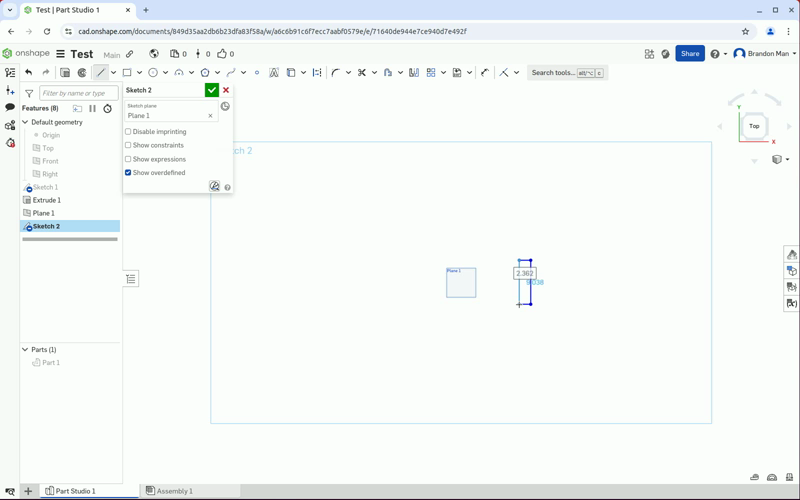
key(esc)
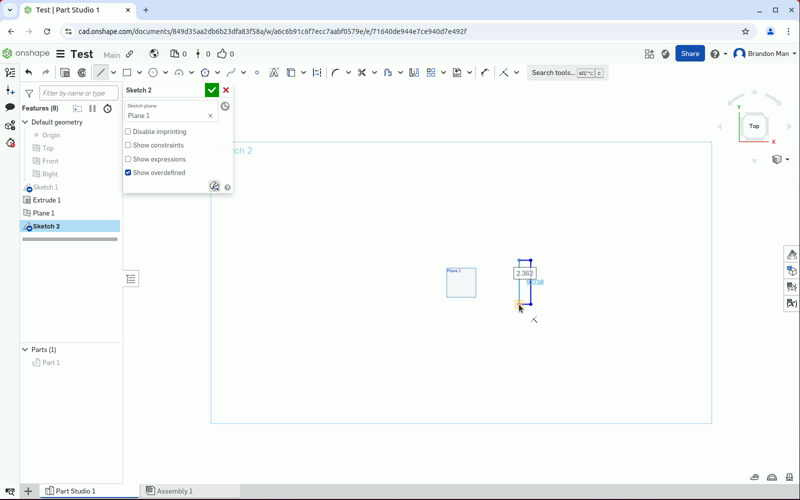
mouse_move(521, 283)
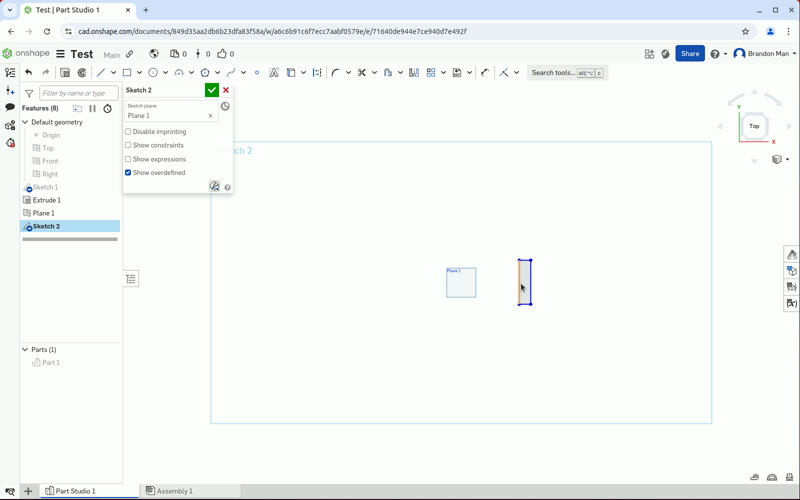
scroll(6)
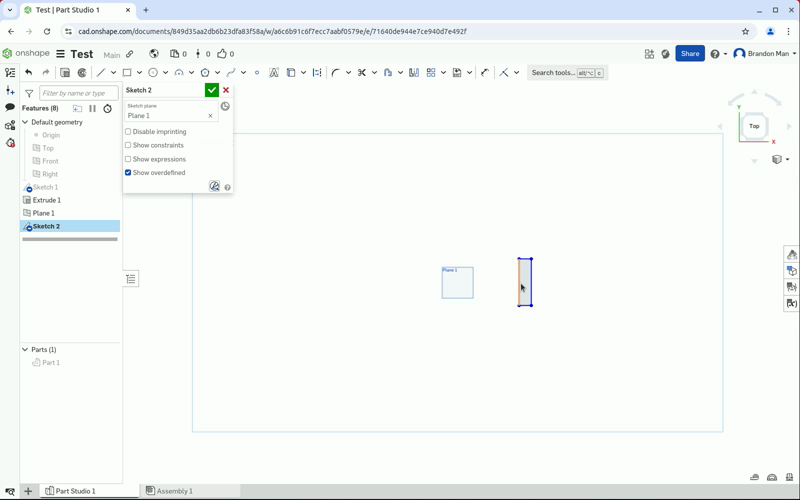
scroll(6)
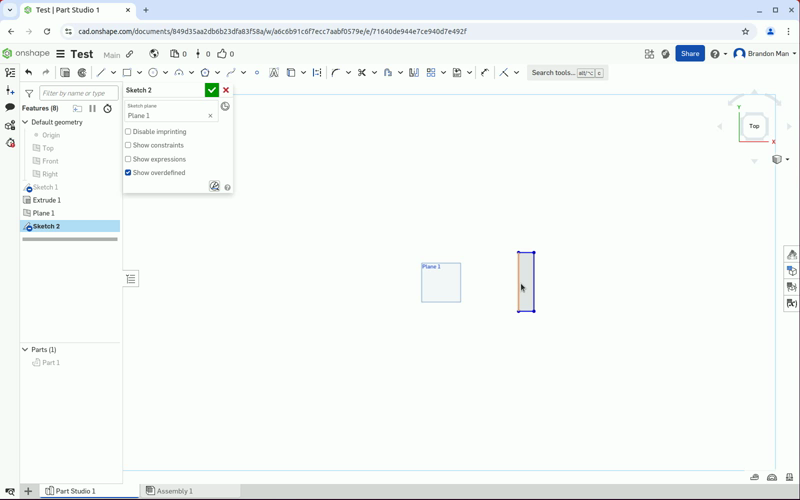
scroll(6)
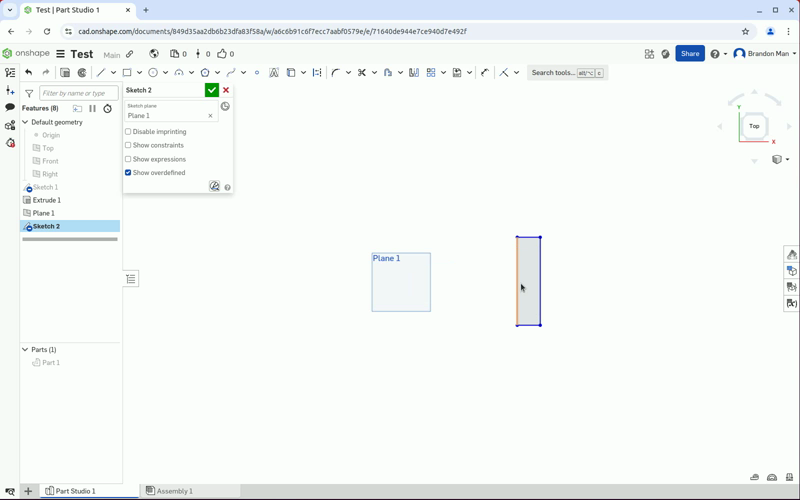
scroll(6)
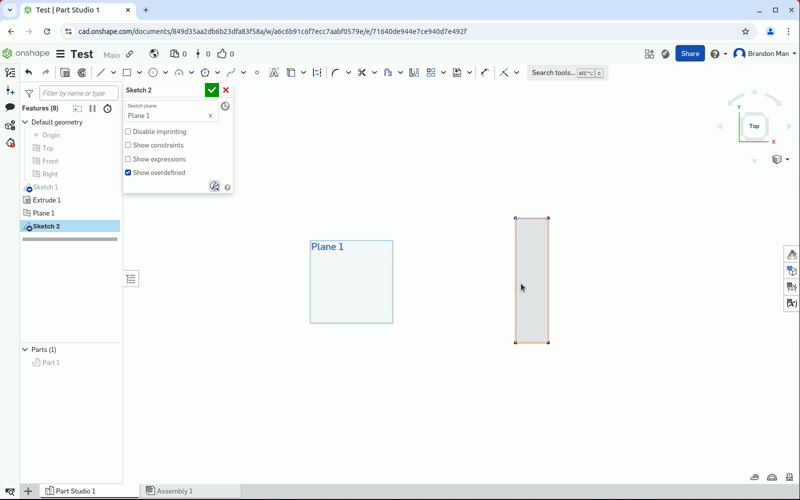
scroll(6)
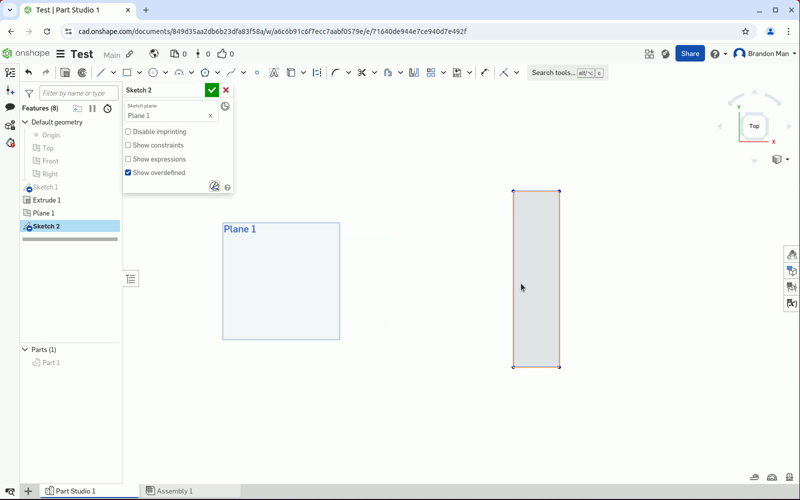
scroll(6)
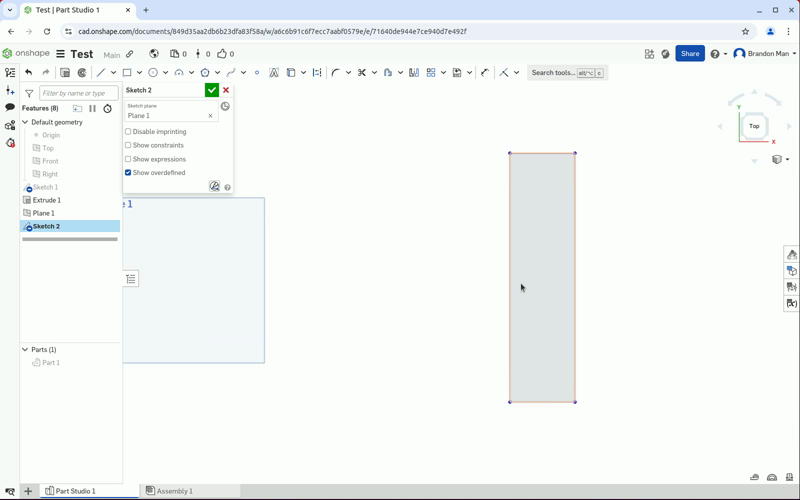
scroll(6)
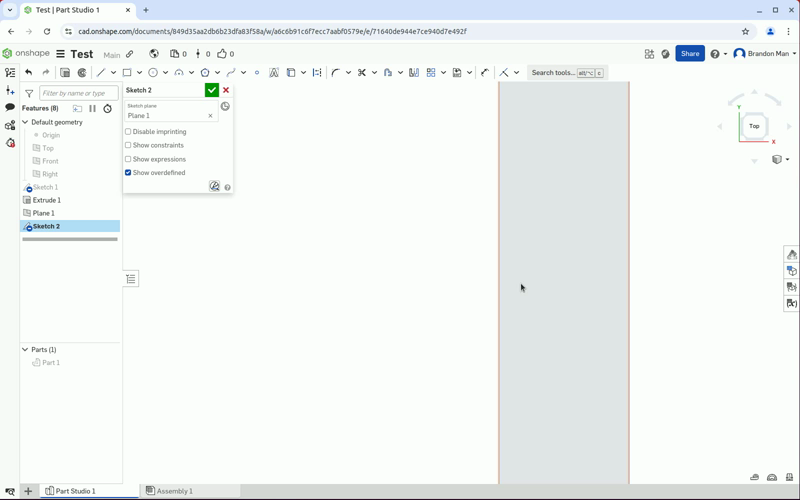
click(521, 283)
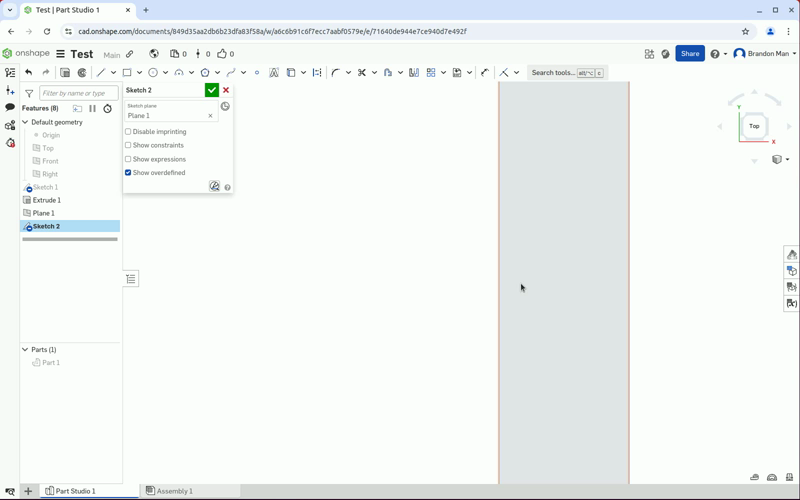
scroll(-6)
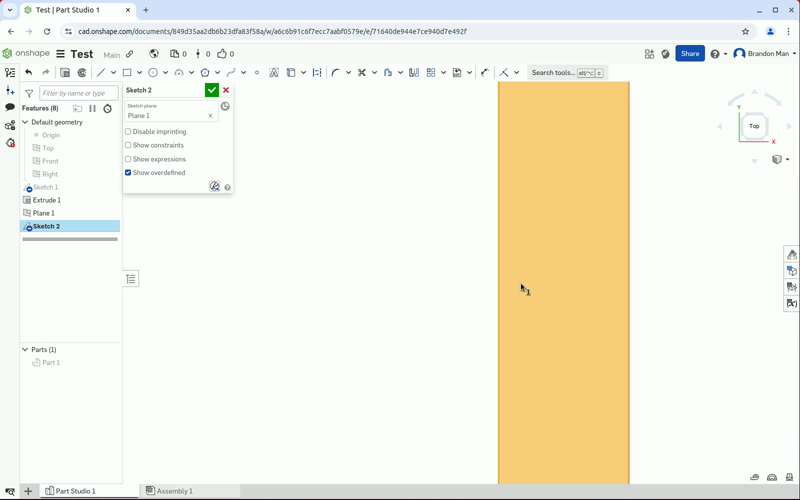
scroll(-6)
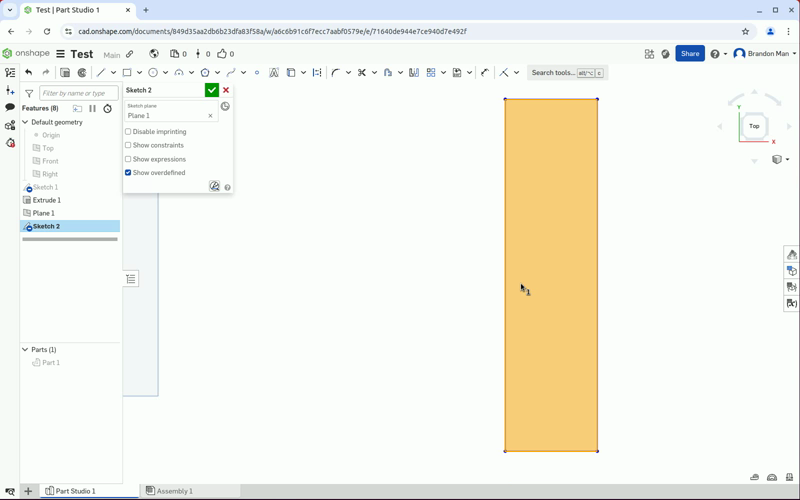
scroll(-6)
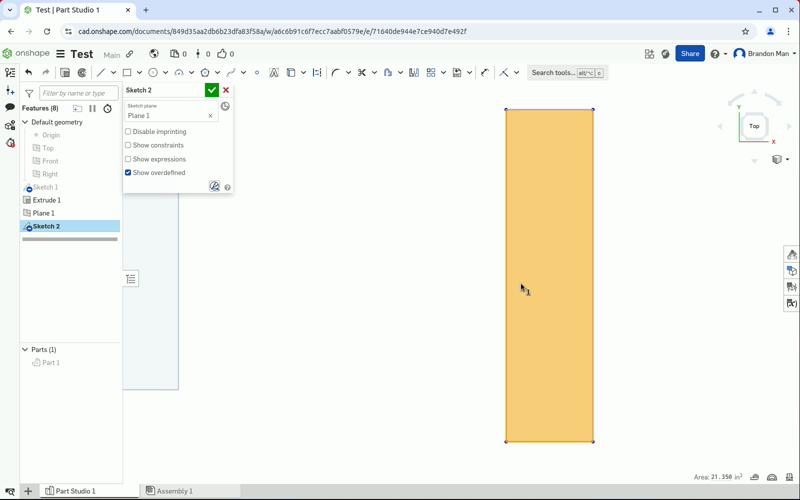
scroll(-6)
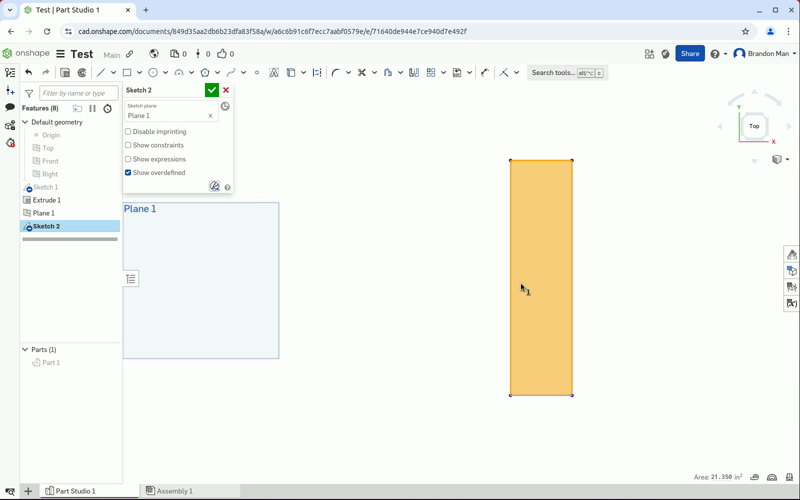
scroll(-6)
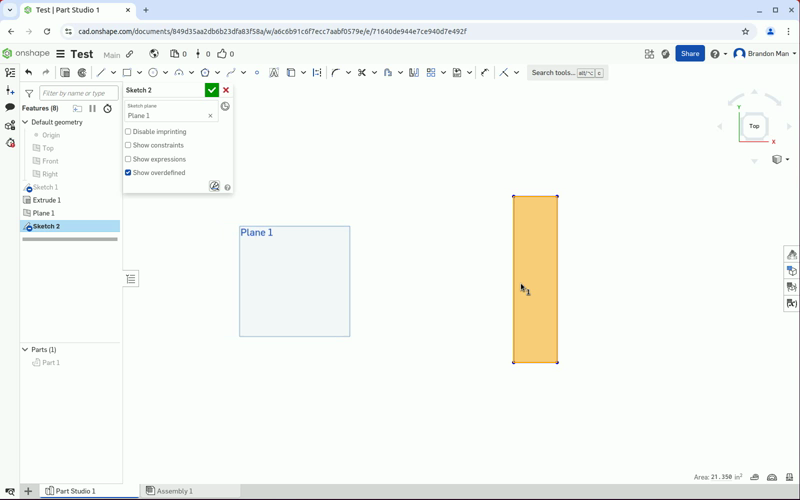
scroll(-6)
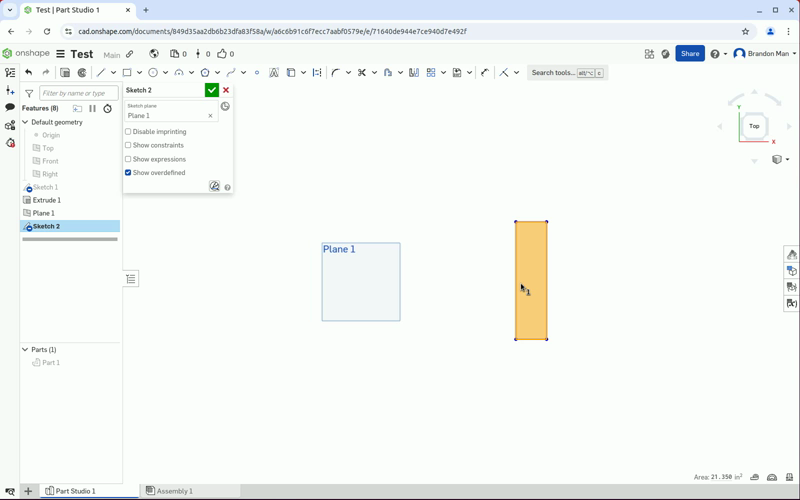
scroll(-6)
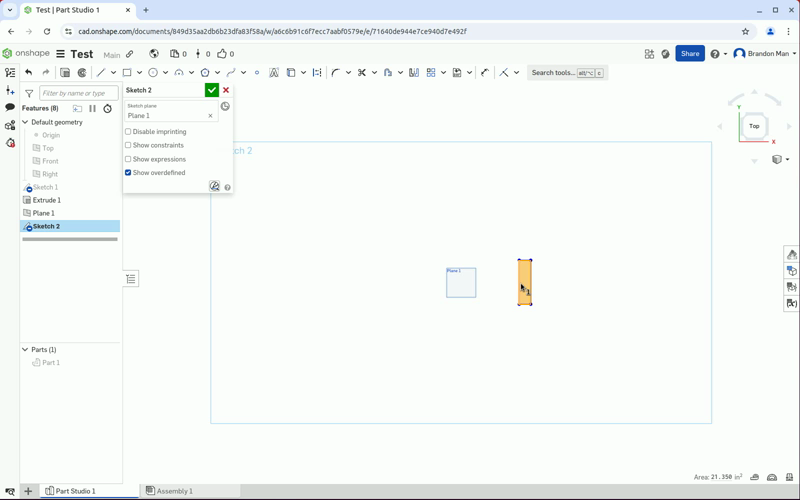
mouse_move(73, 352)
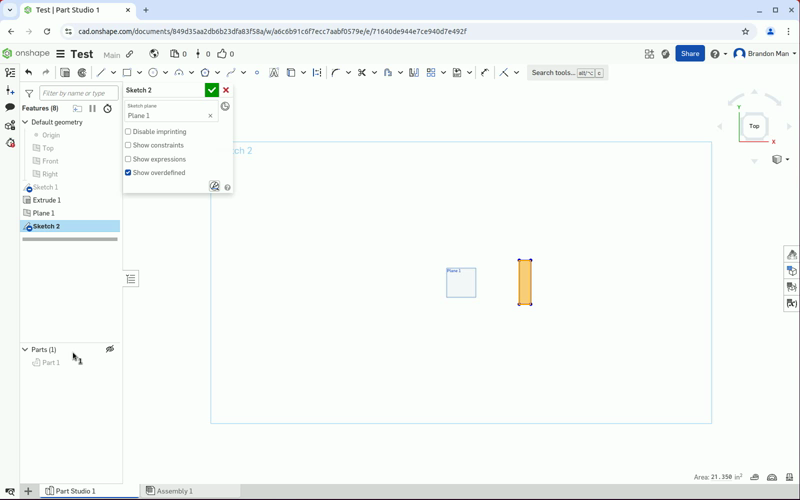
key(shift+y)
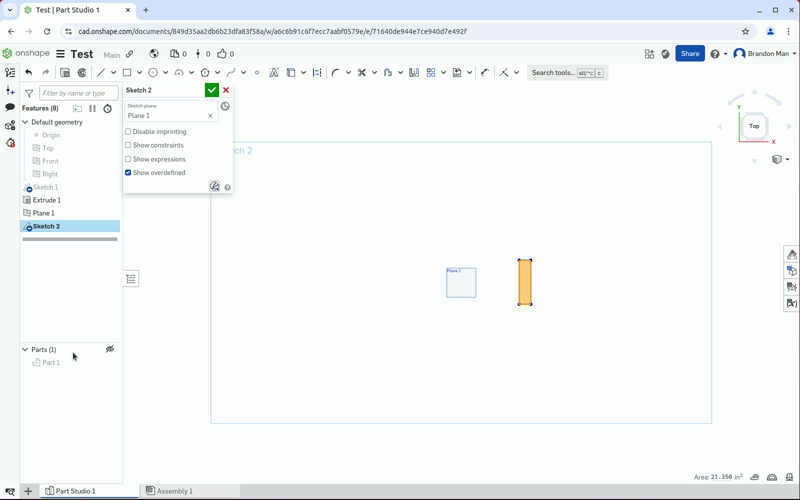
key(shift+e)
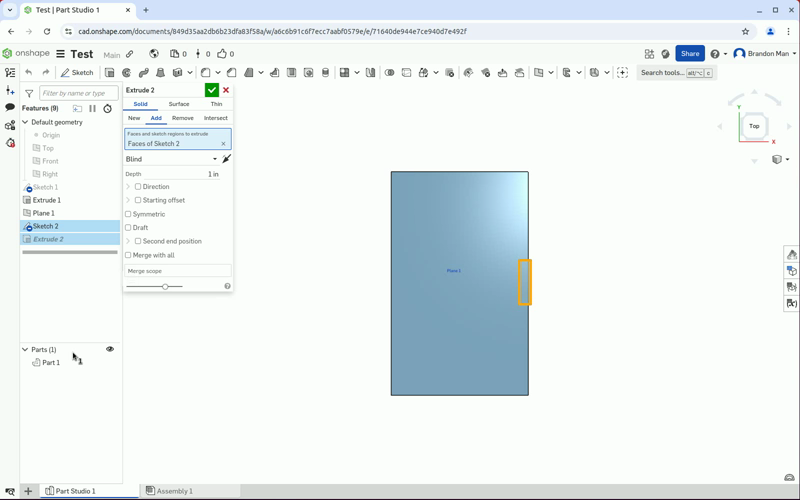
mouse_move(143, 106)
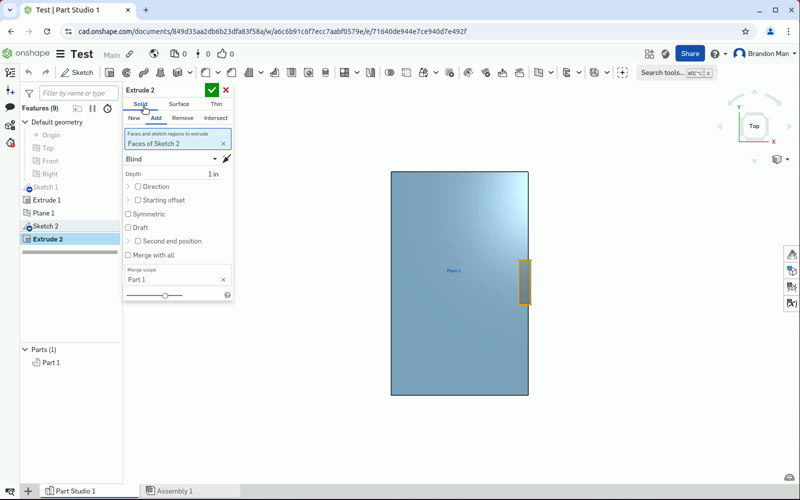
click(143, 106)
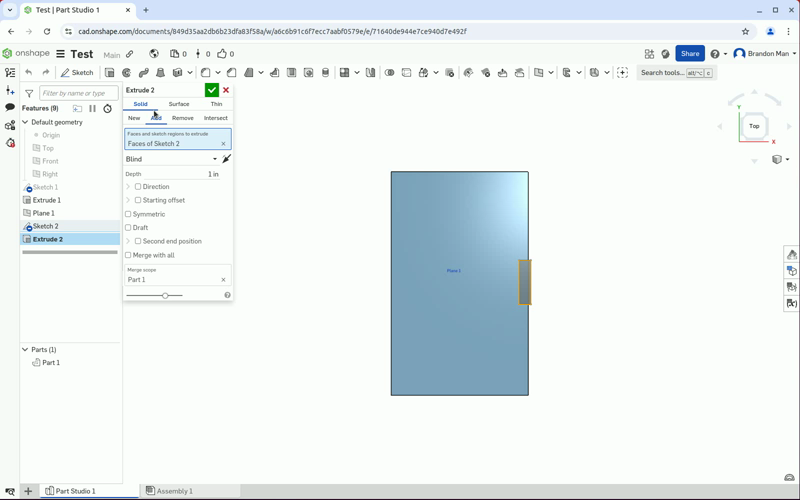
mouse_move(186, 120)
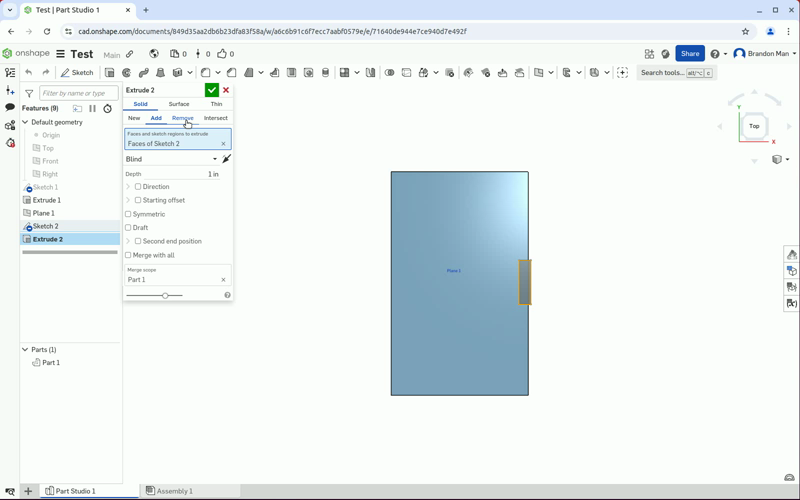
click(186, 120)
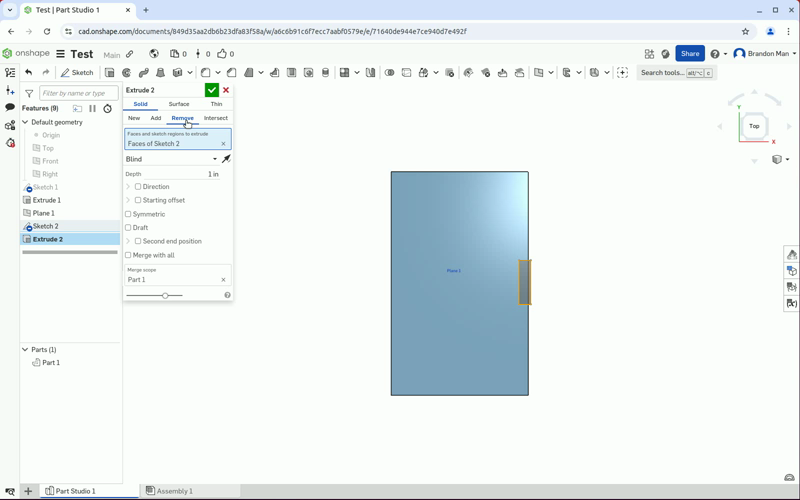
key(tab, 4)
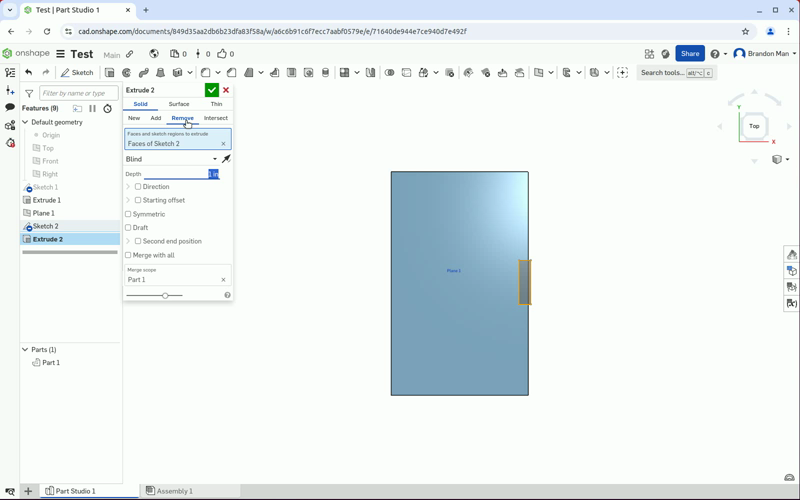
text(11.073)
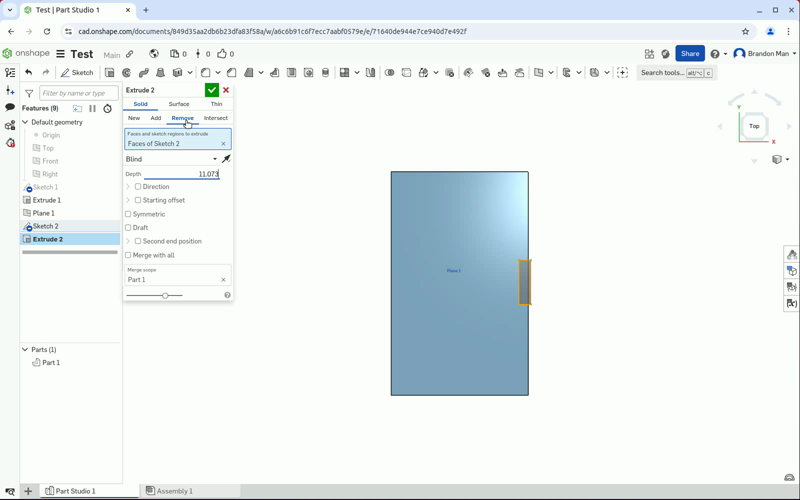
key(tab, 6)
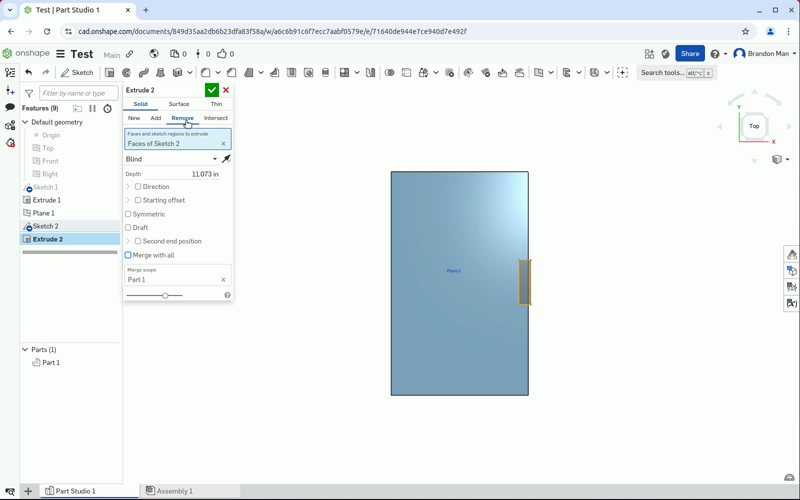
key(space)
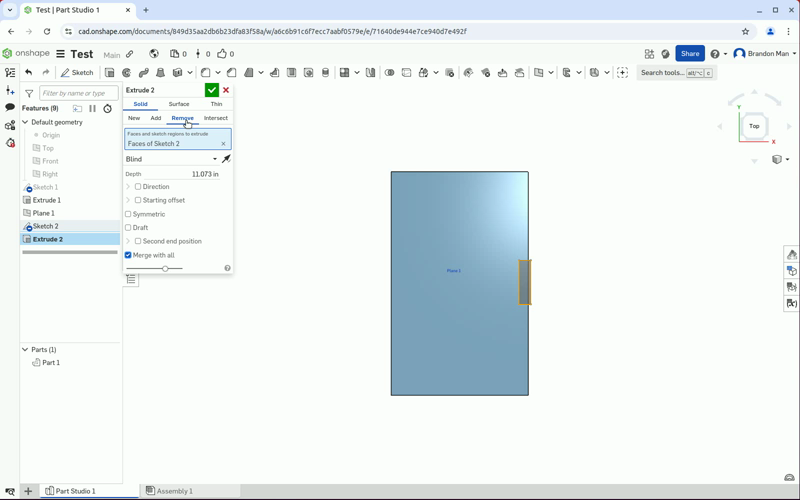
key(enter)
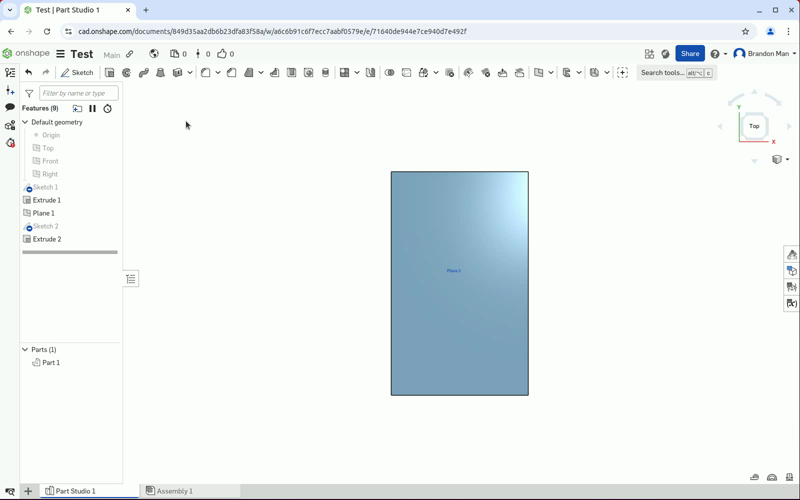
key(shift+h)
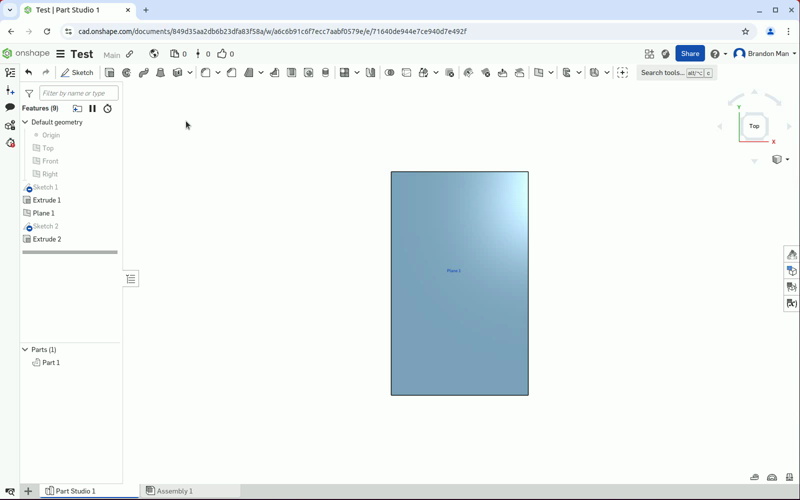
key(shift+h)
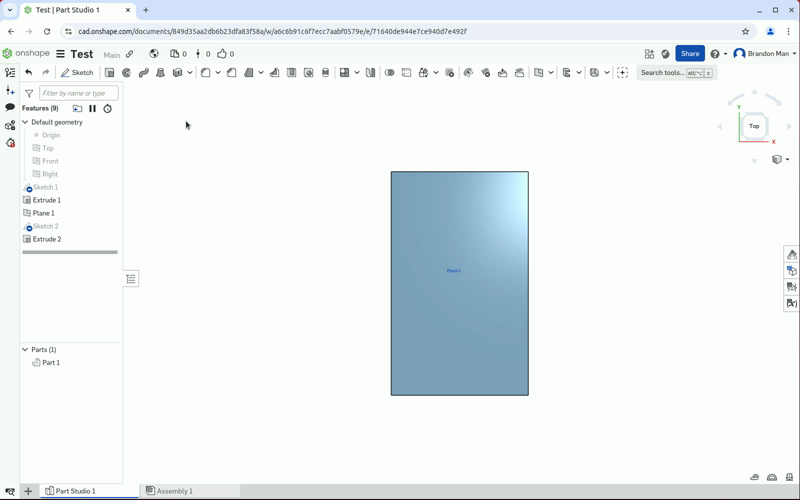
mouse_move(73, 189)
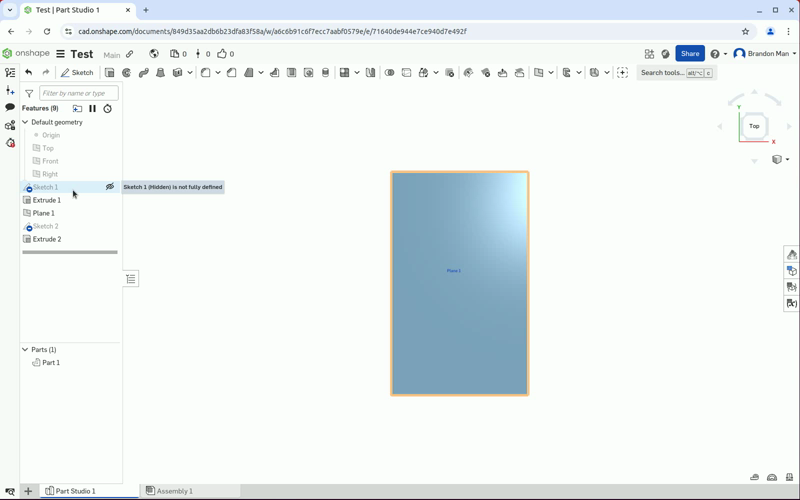
click(73, 189)
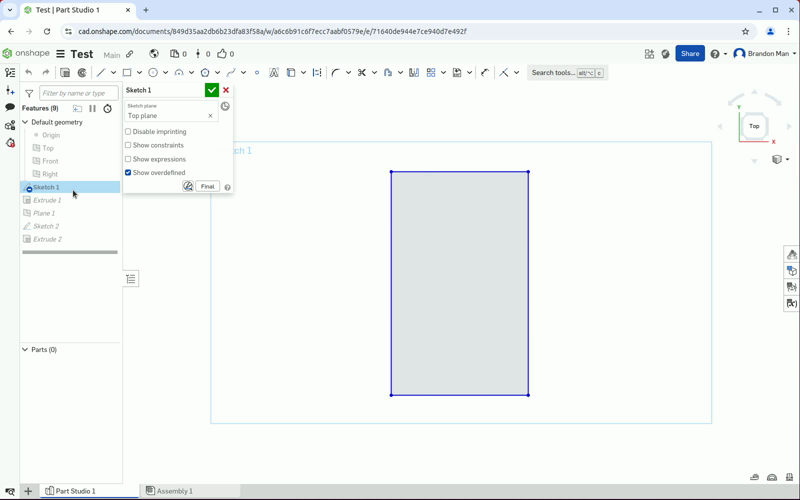
mouse_move(229, 92)
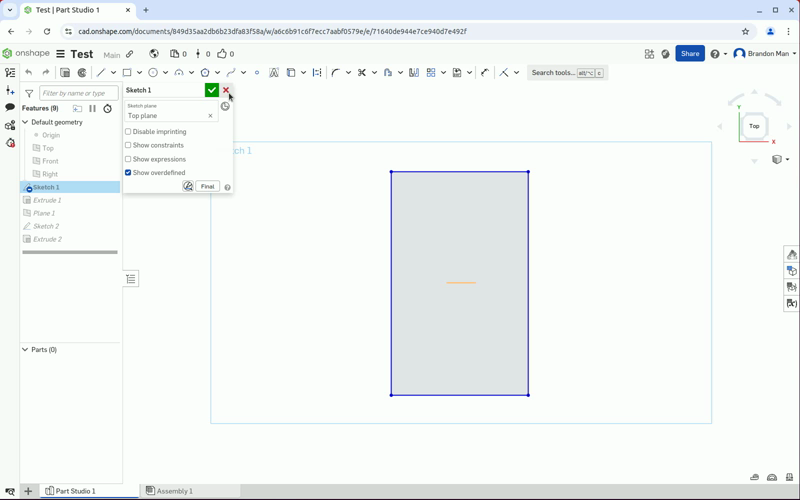
click(229, 92)
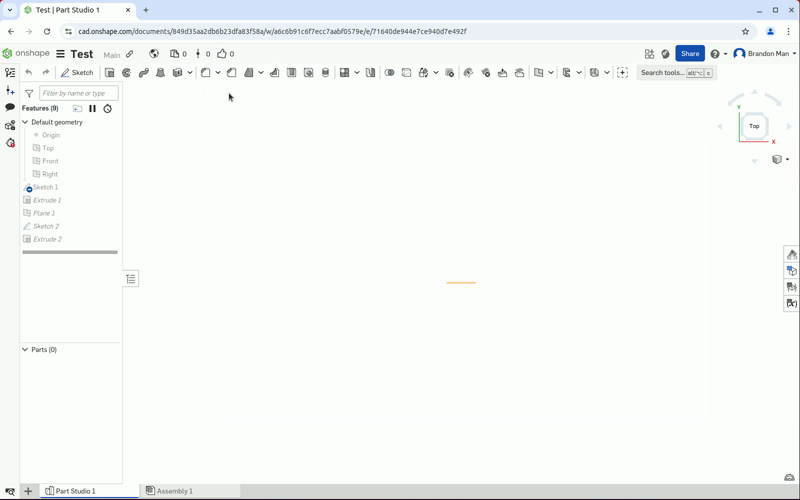
key(shift+s)
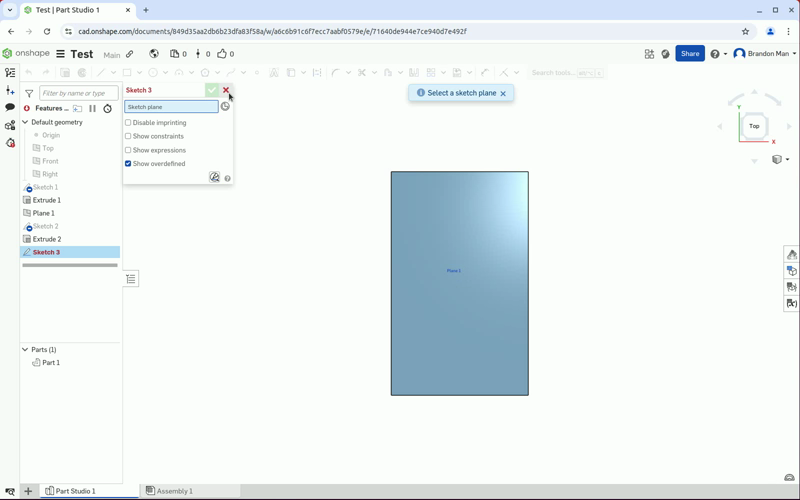
mouse_move(73, 215)
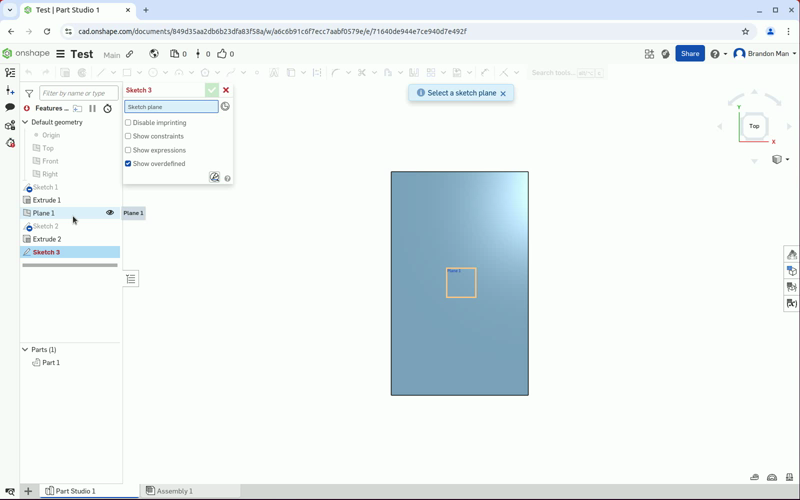
click(73, 215)
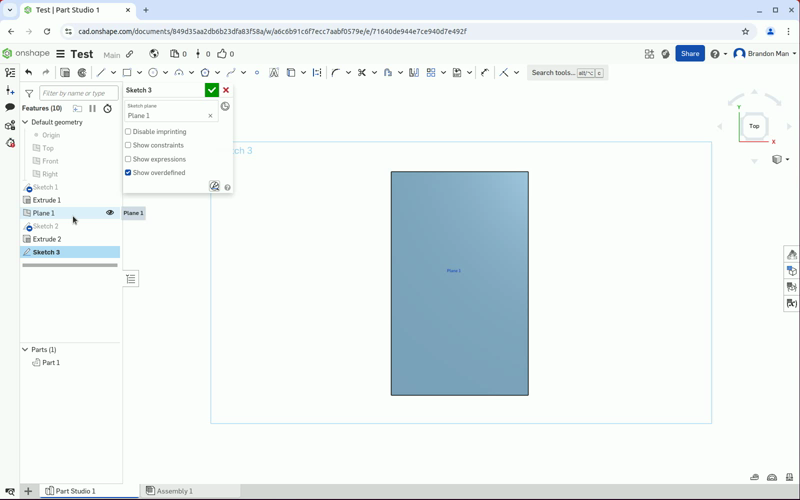
mouse_move(73, 352)
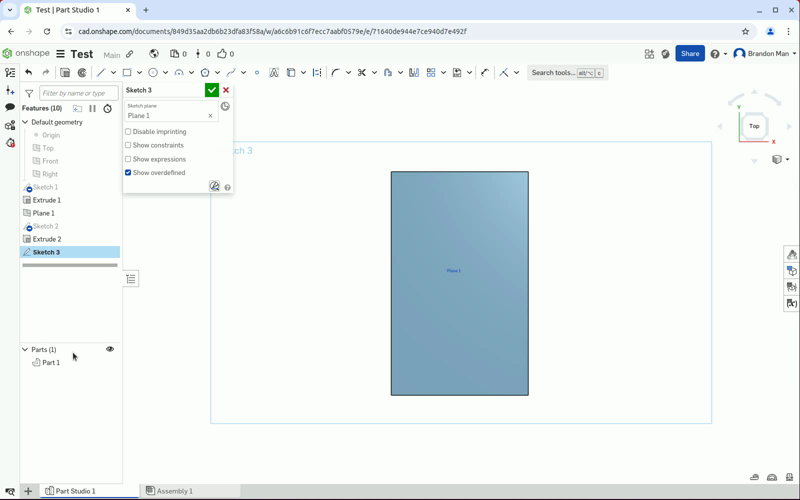
key(y)
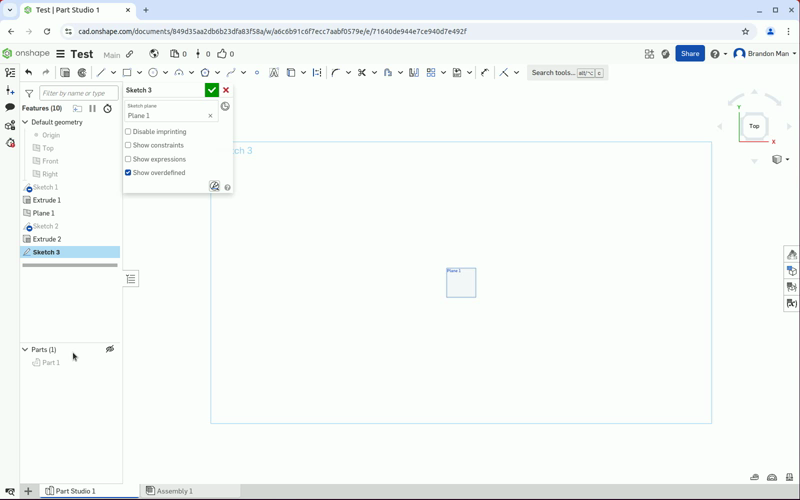
key(l)
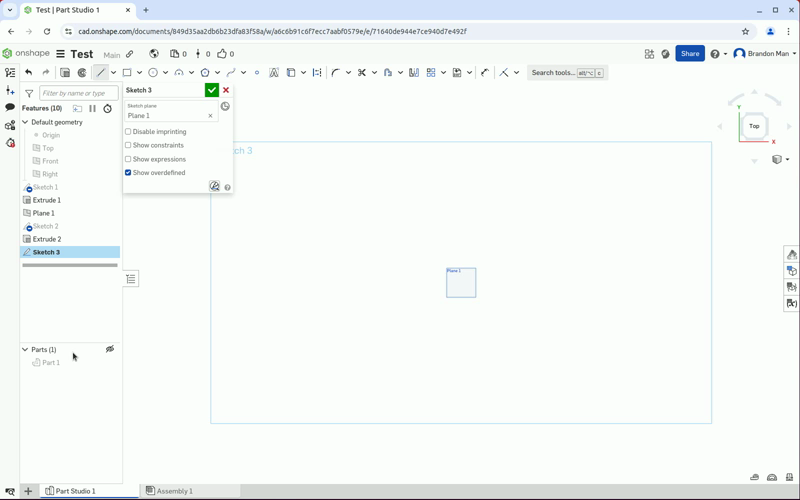
key_down(shift)
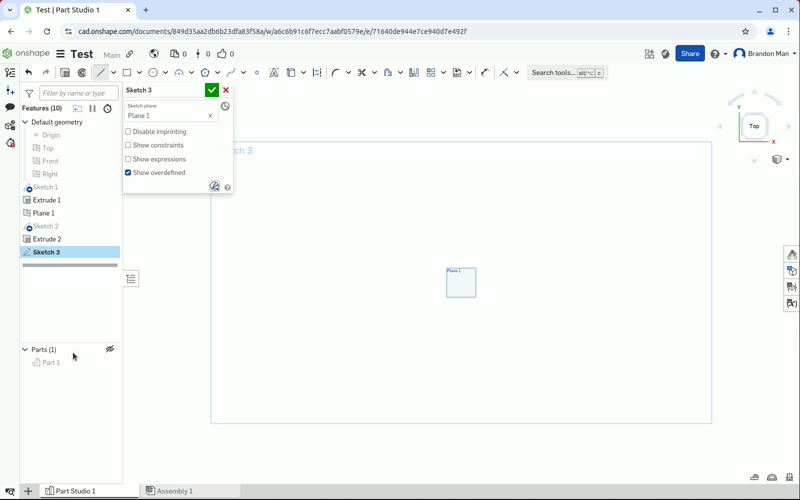
mouse_move(452, 250)
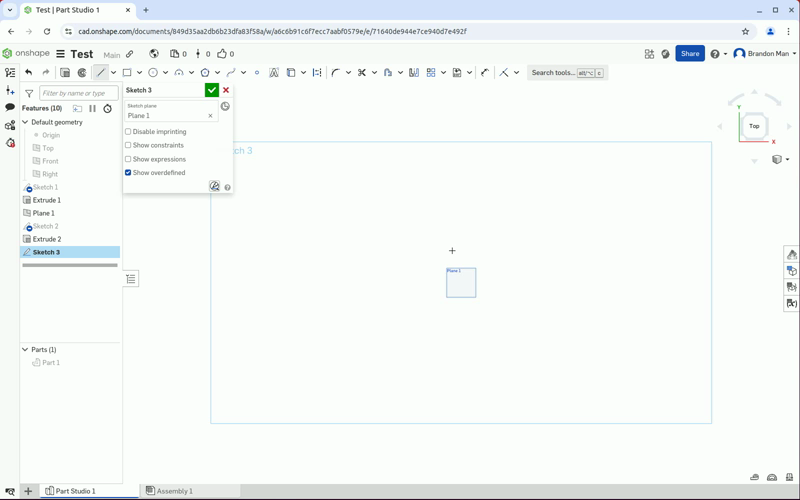
click(452, 250)
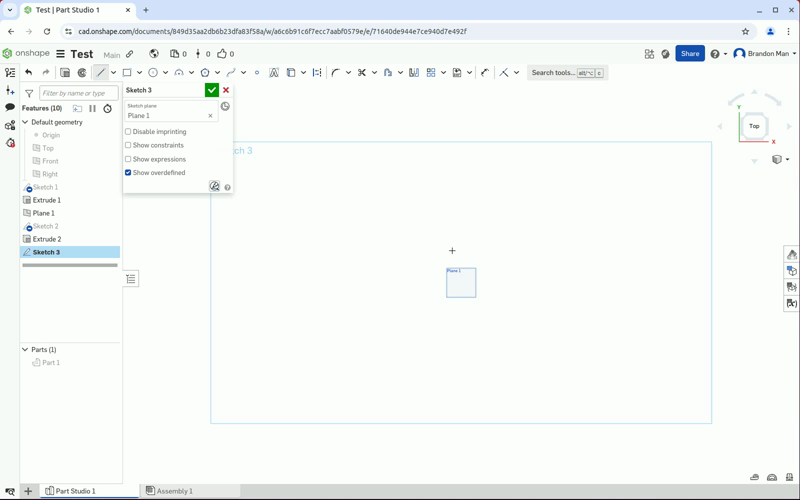
key_up(shift)
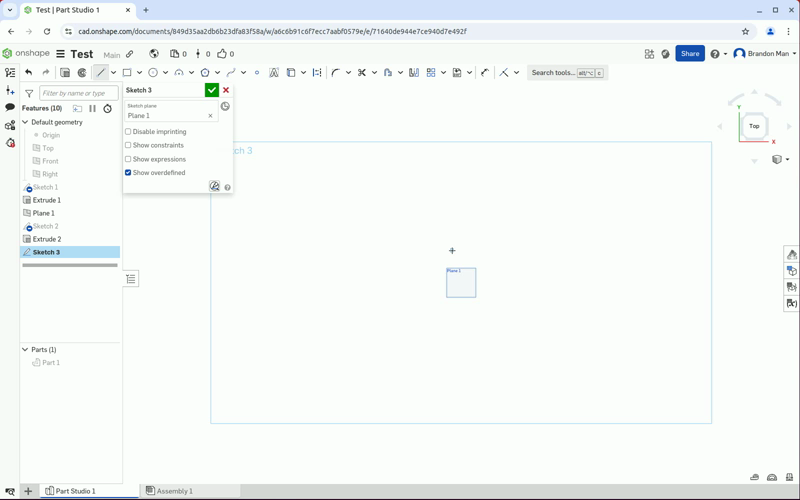
key_down(shift)
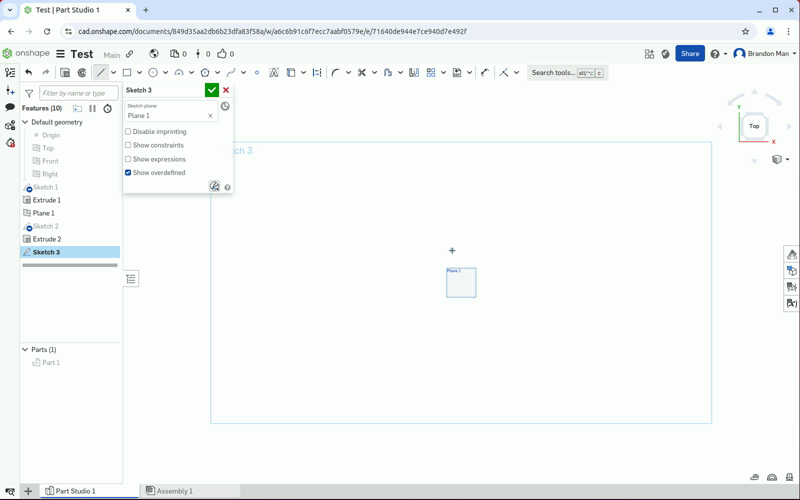
mouse_move(482, 250)
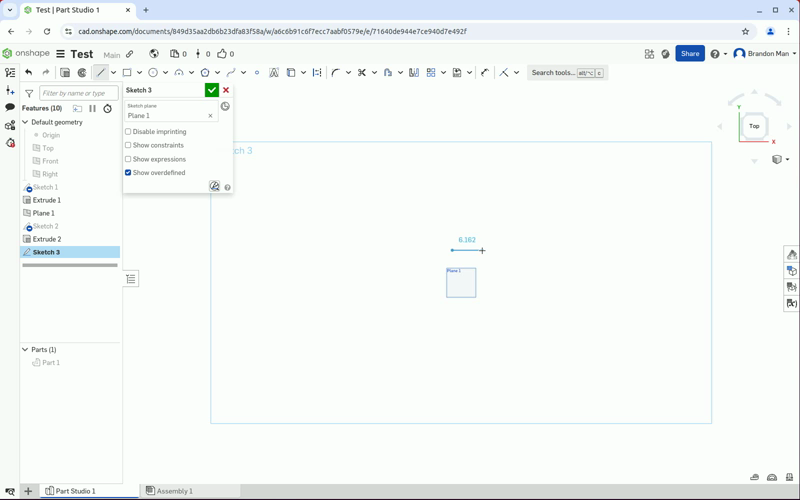
mouse_move(469, 250)
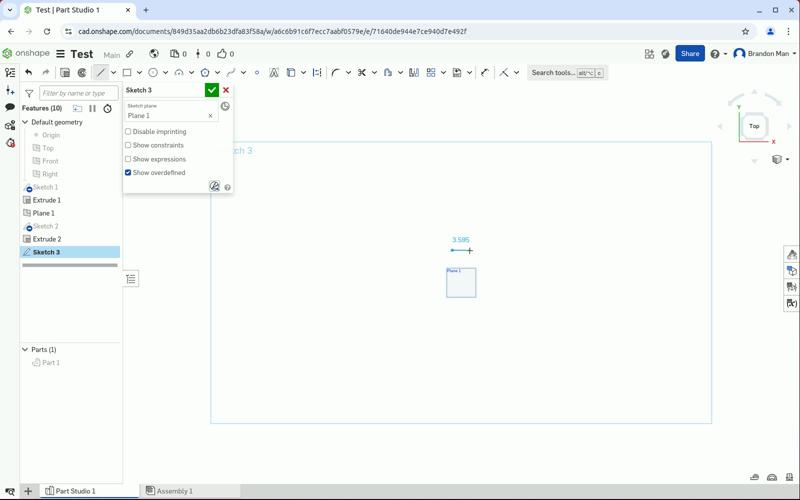
click(469, 250)
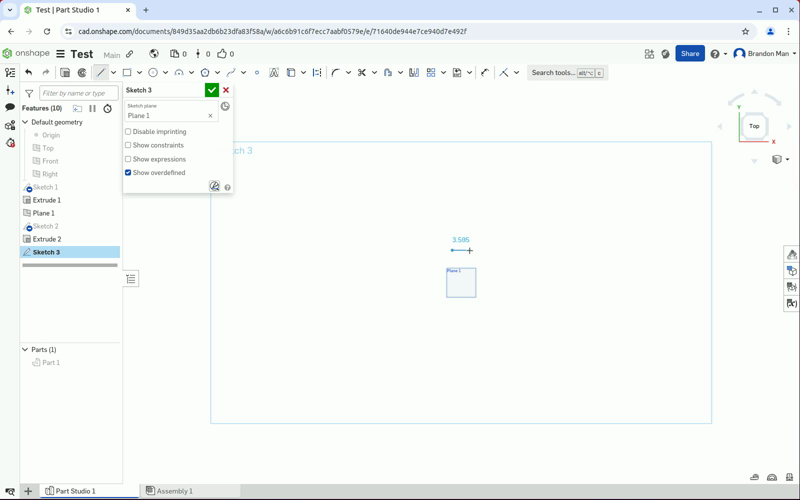
key_up(shift)
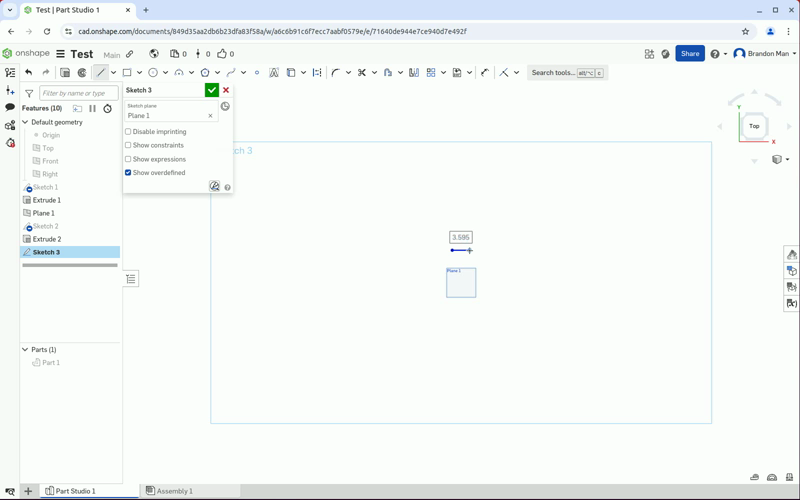
key_down(shift)
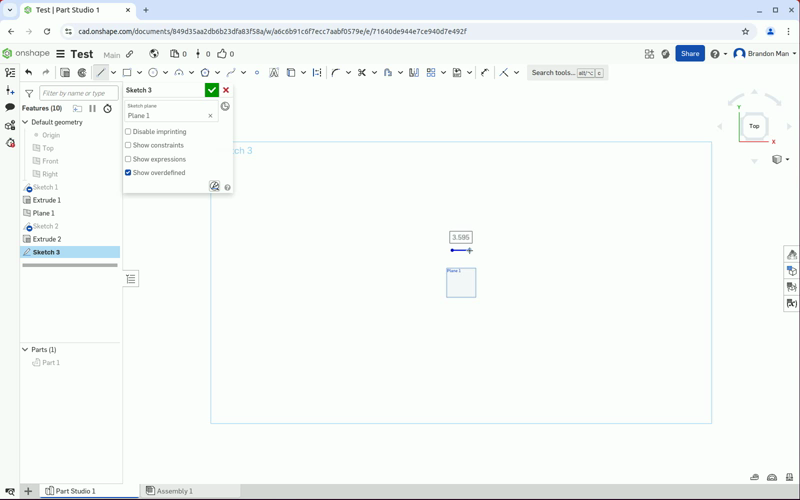
mouse_move(499, 250)
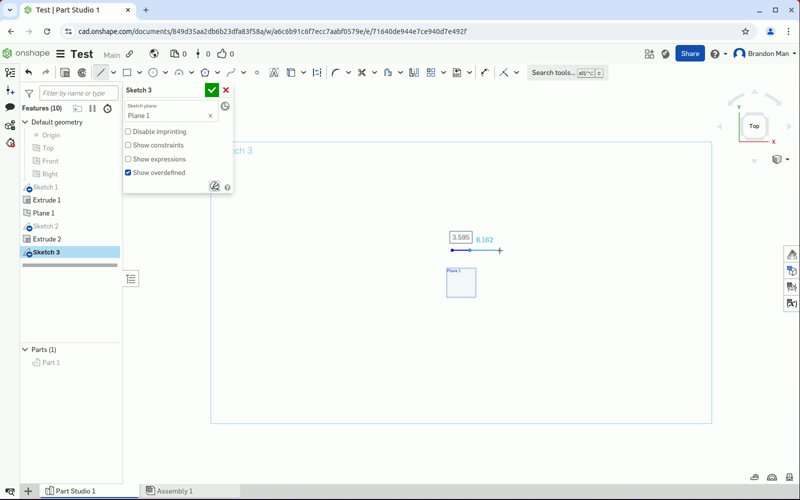
mouse_move(469, 195)
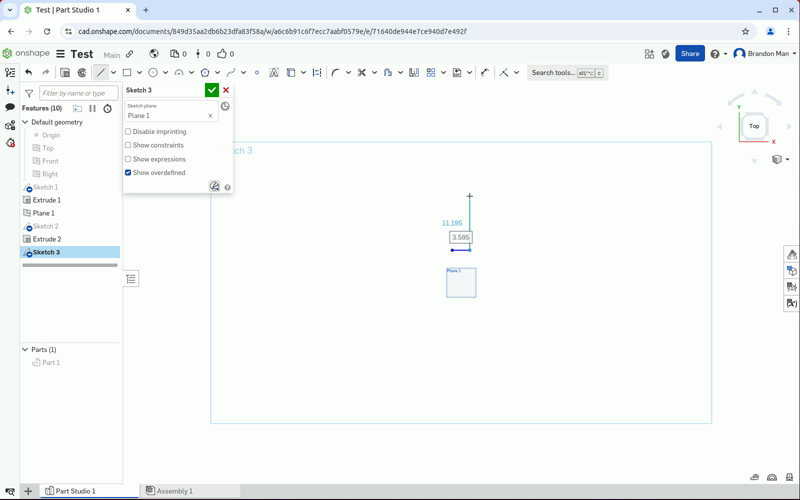
click(469, 195)
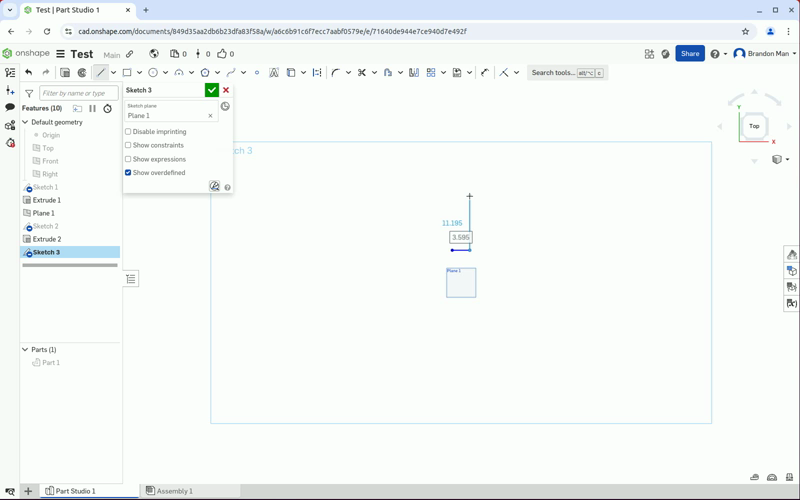
key_up(shift)
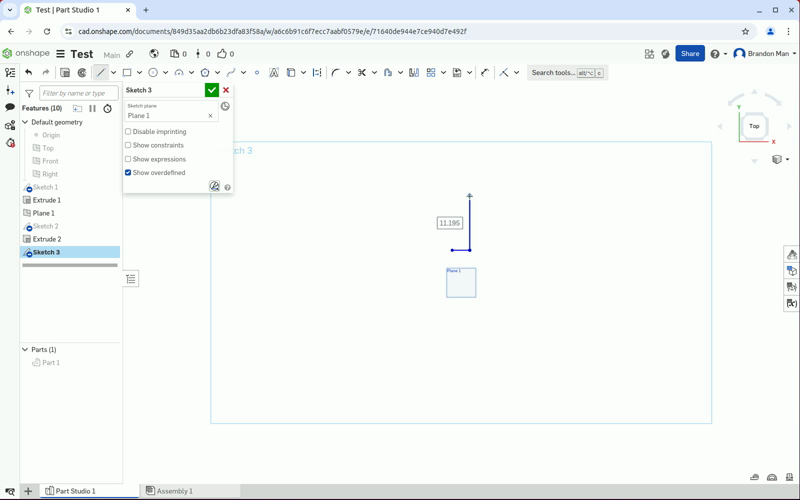
key_down(shift)
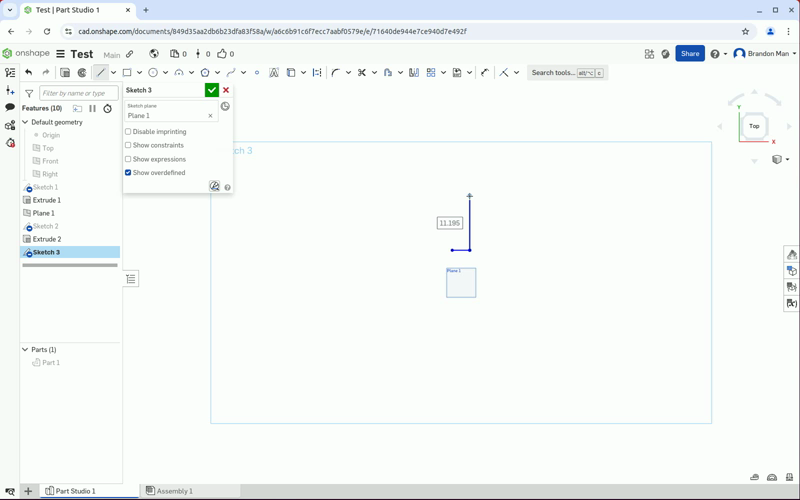
mouse_move(499, 195)
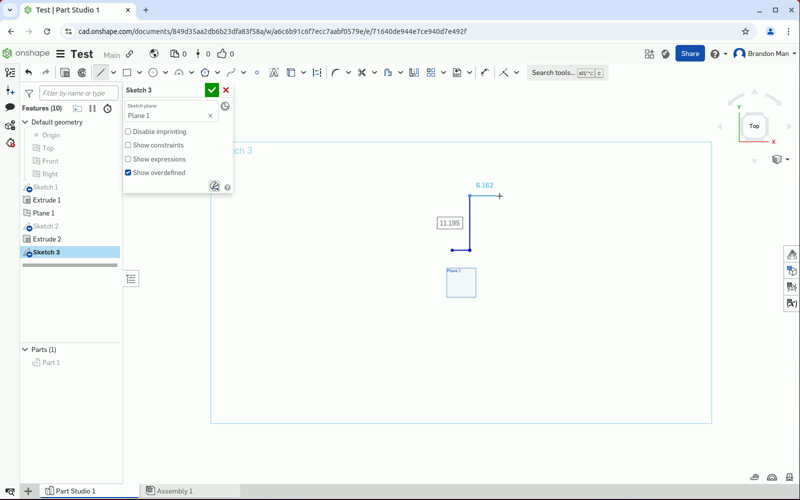
mouse_move(452, 195)
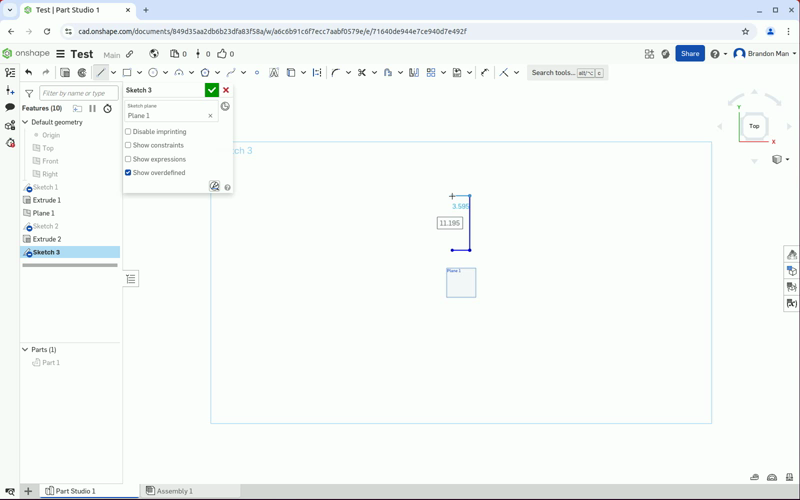
click(452, 195)
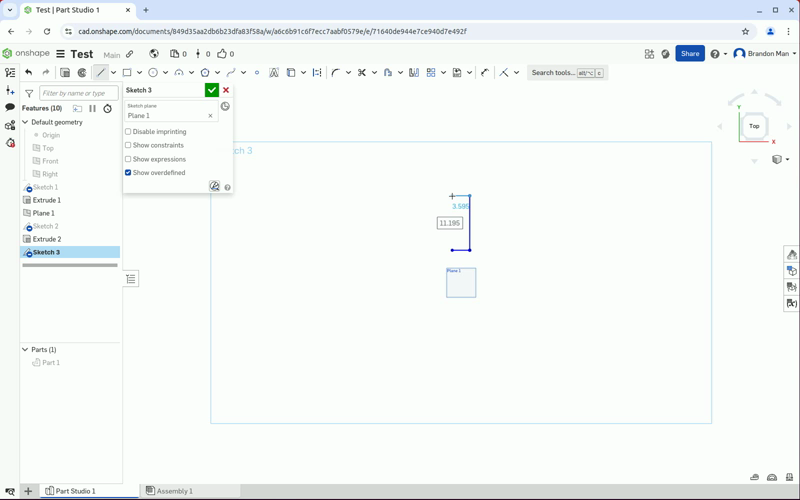
key_up(shift)
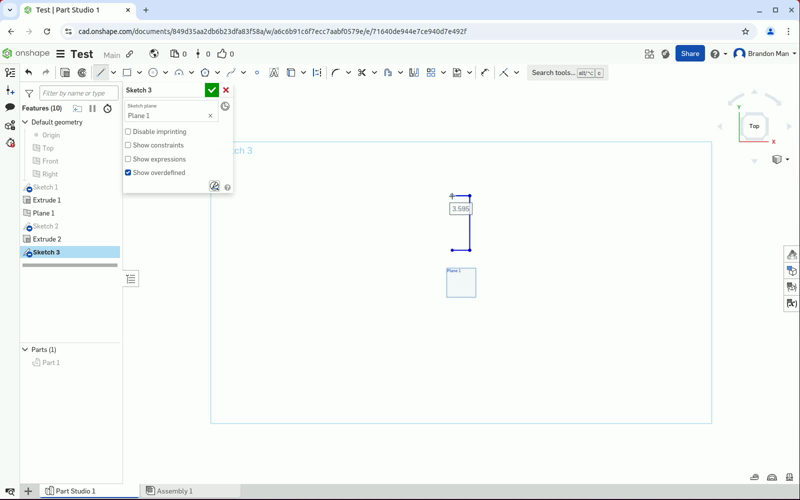
mouse_move(482, 195)
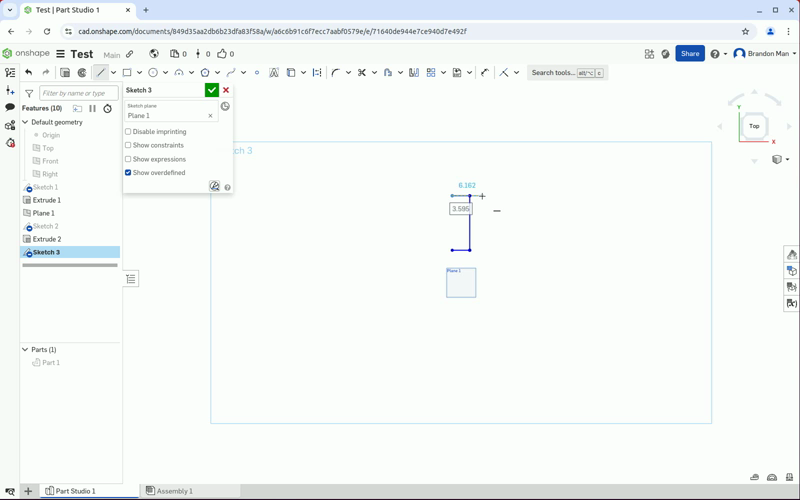
key_down(shift)
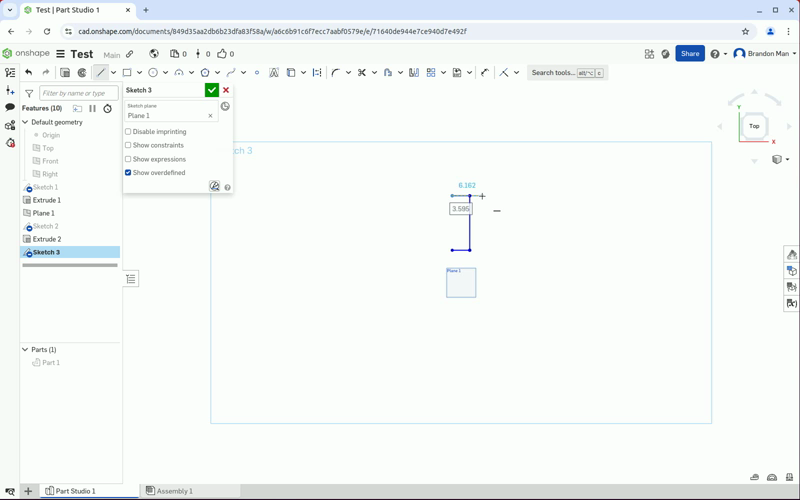
mouse_move(452, 250)
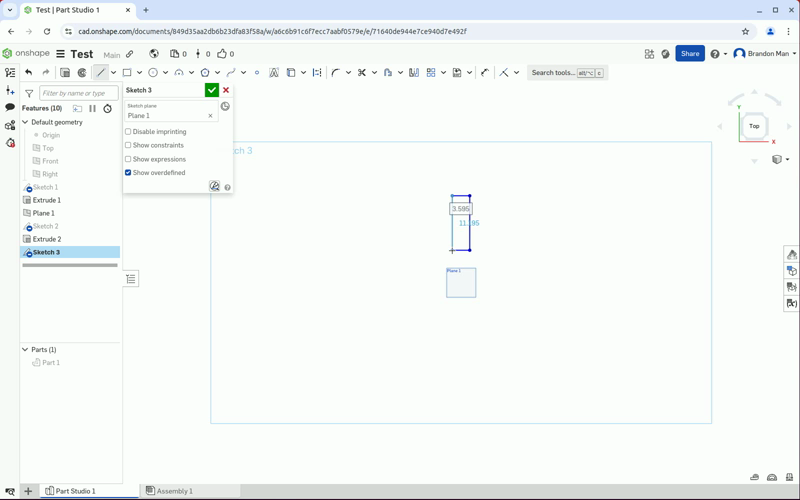
key_up(shift)
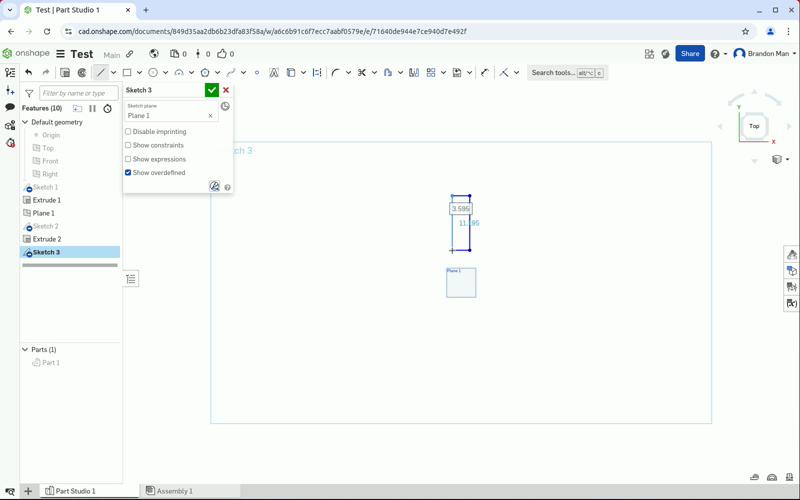
click(452, 250)
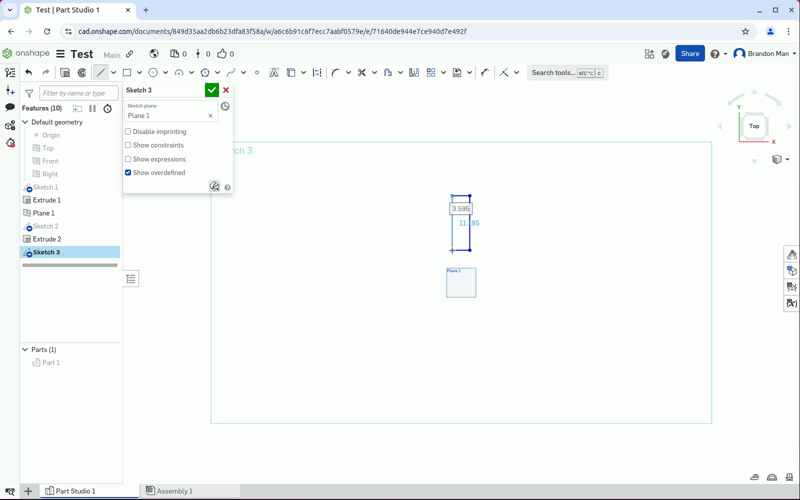
key(esc)
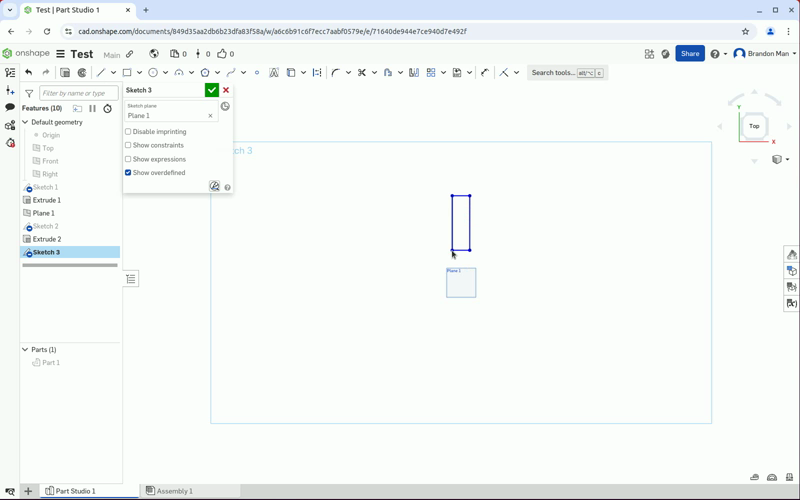
mouse_move(466, 239)
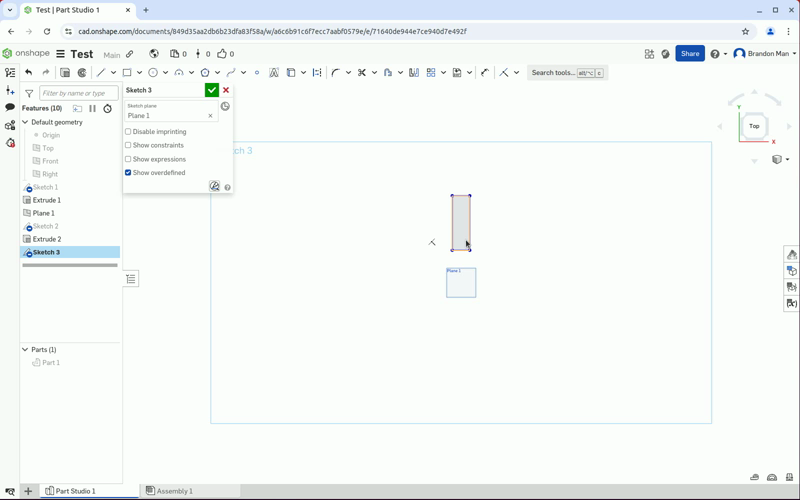
scroll(6)
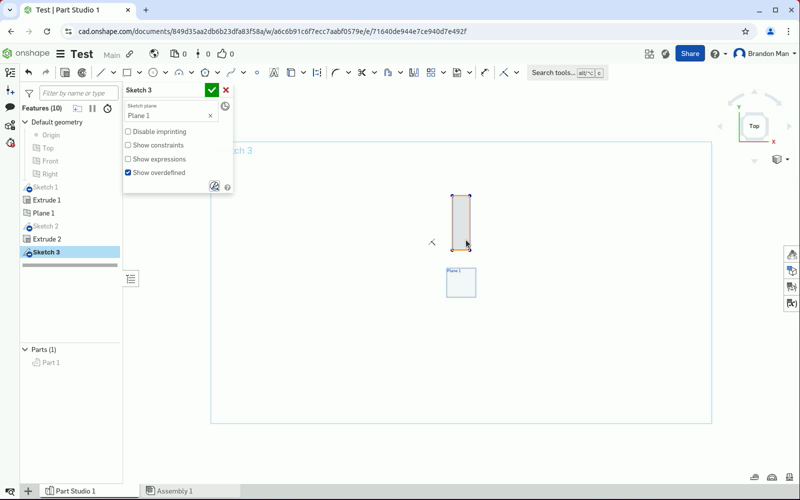
scroll(6)
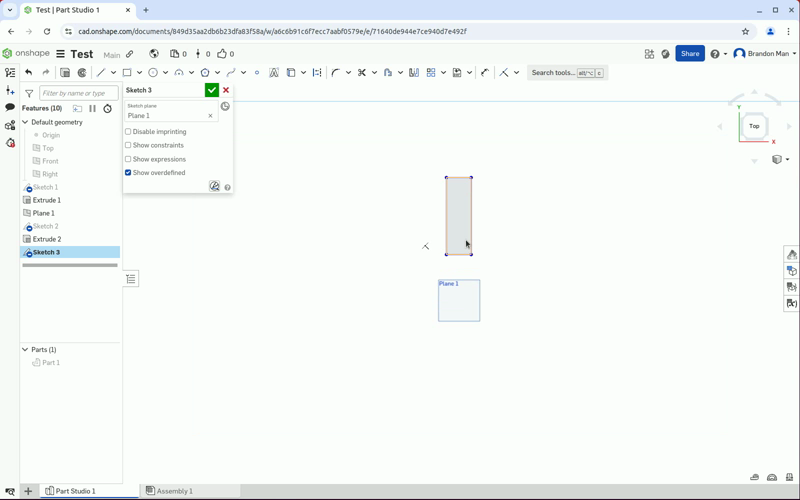
scroll(6)
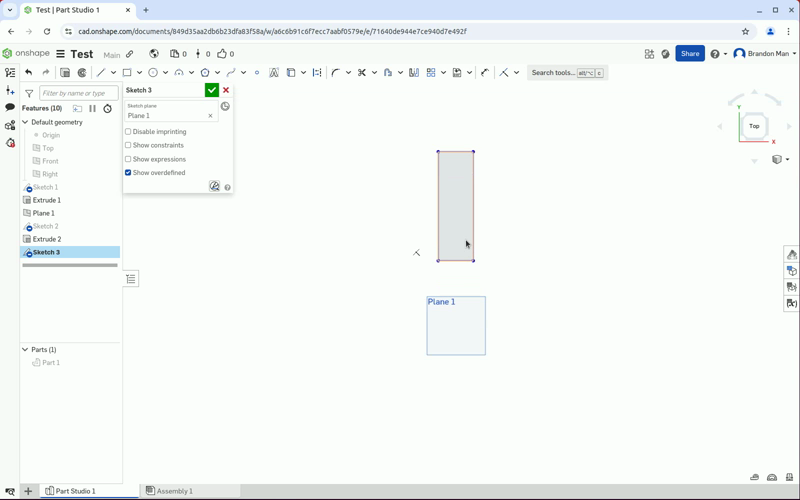
scroll(6)
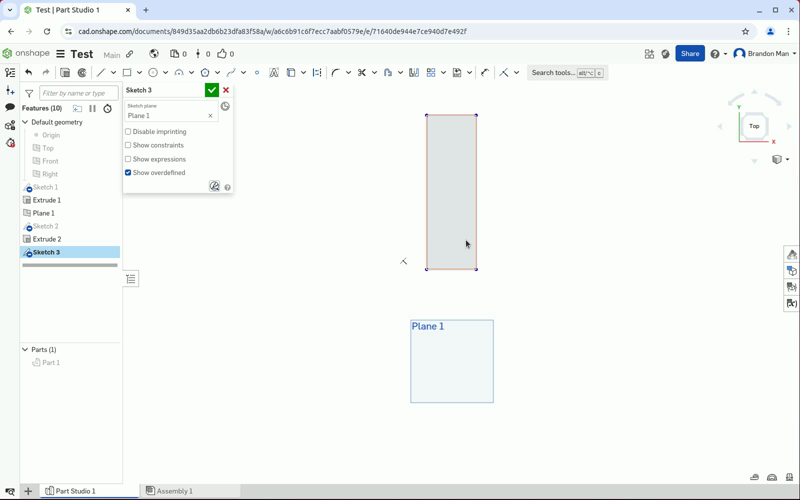
scroll(6)
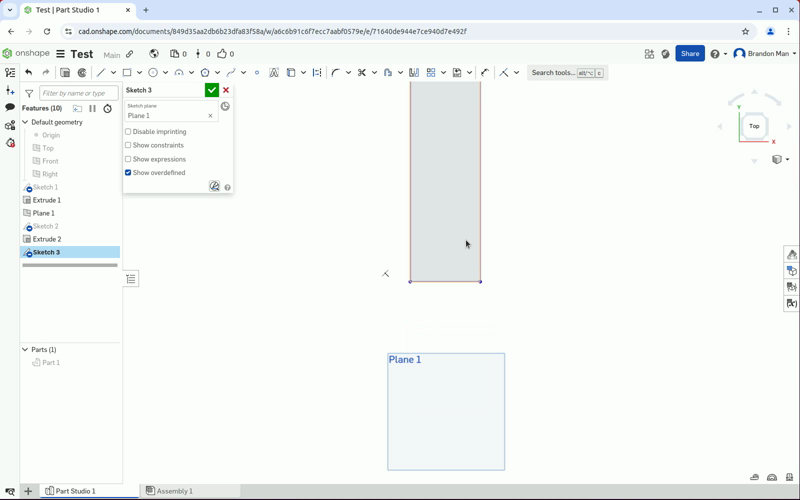
scroll(6)
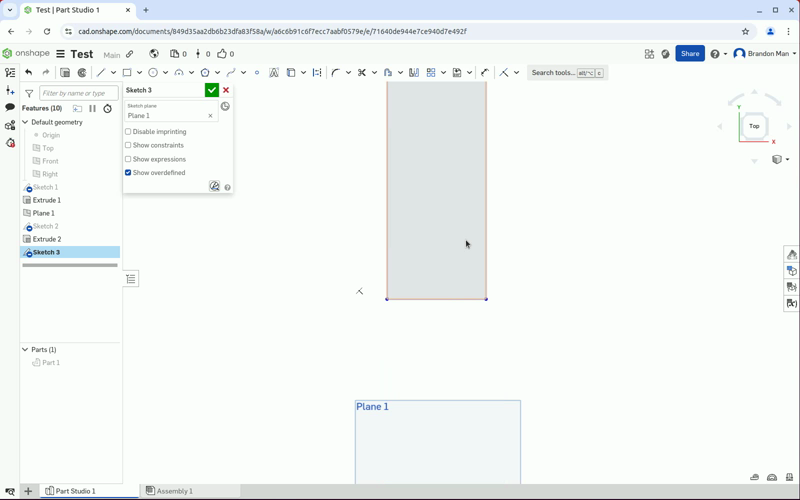
scroll(6)
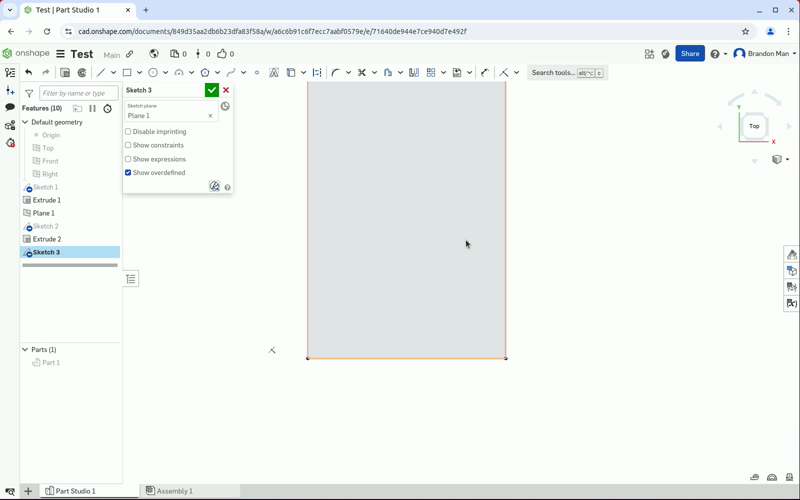
click(466, 239)
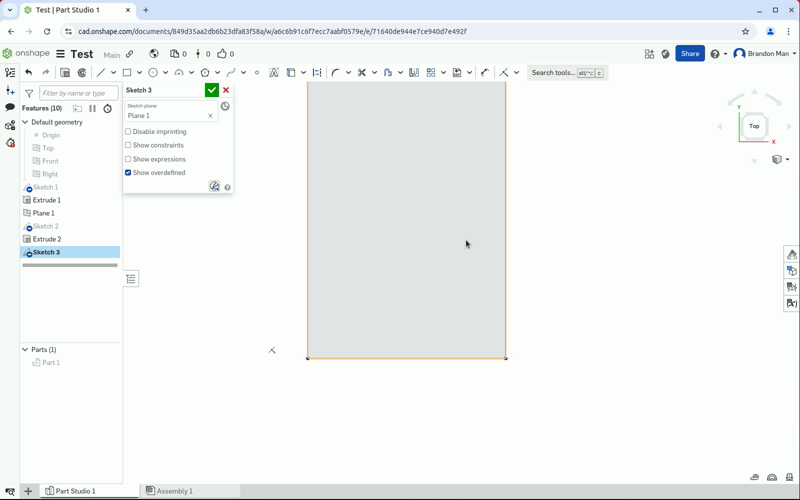
scroll(-6)
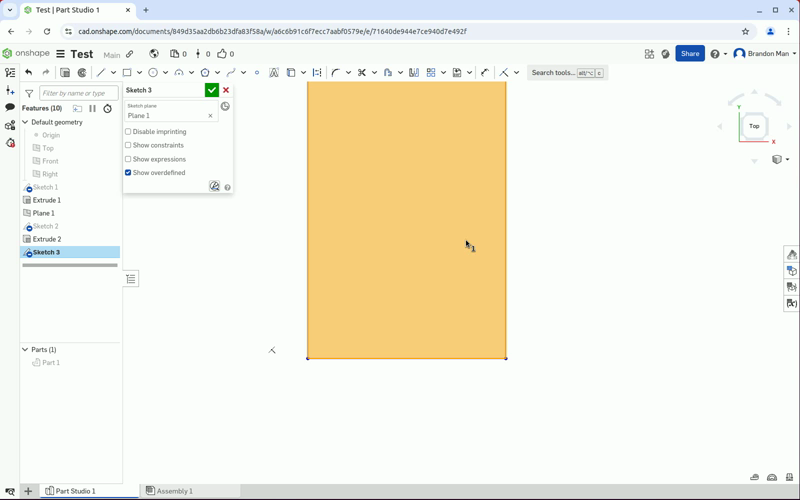
scroll(-6)
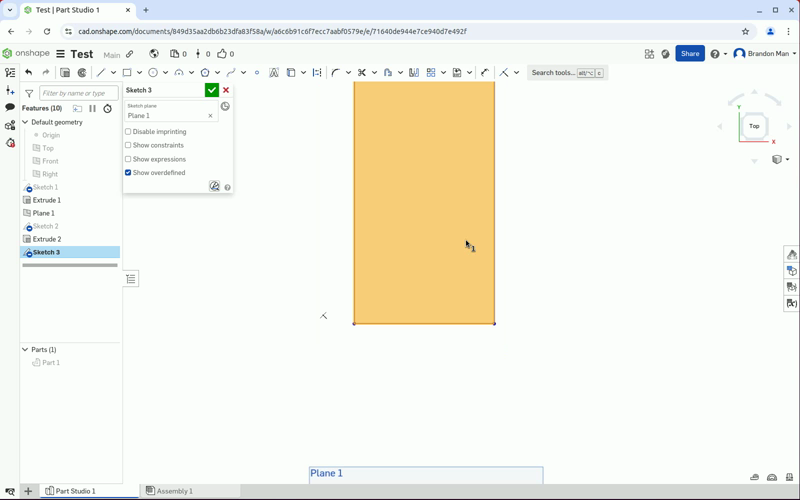
scroll(-6)
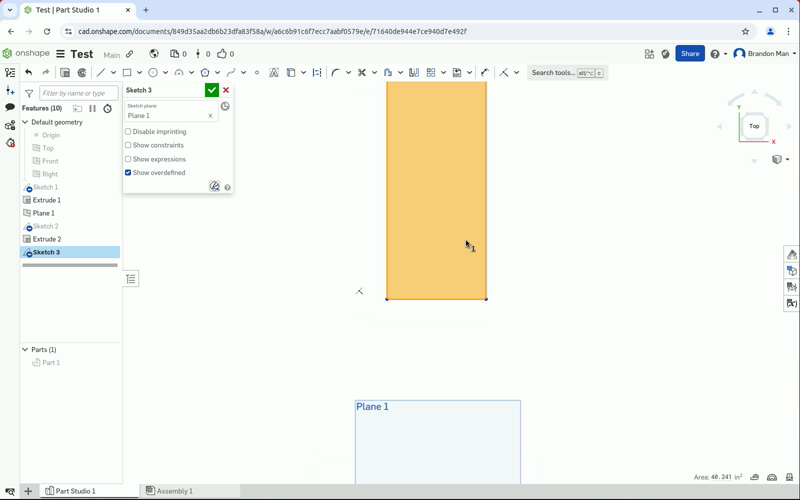
scroll(-6)
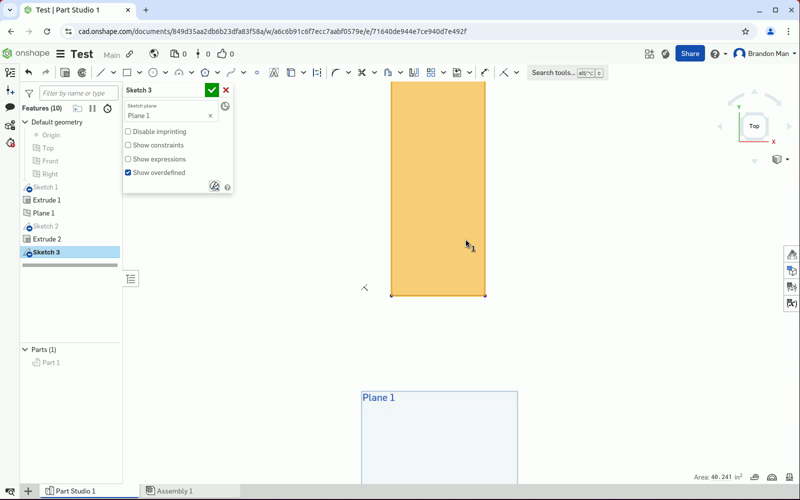
scroll(-6)
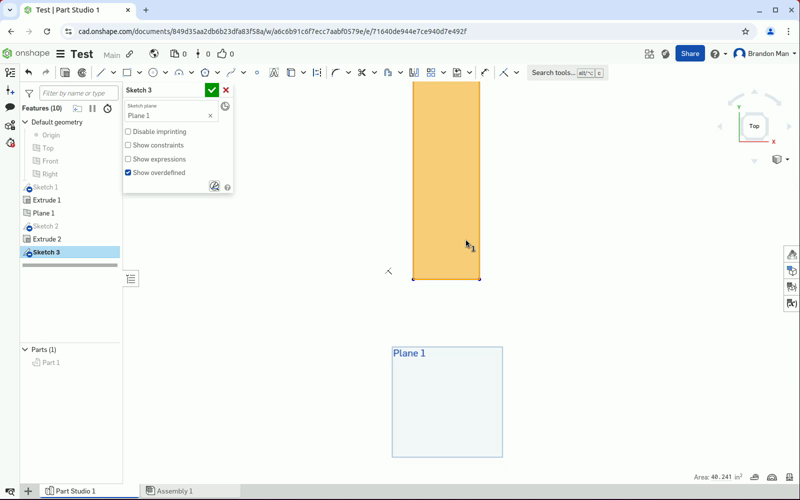
scroll(-6)
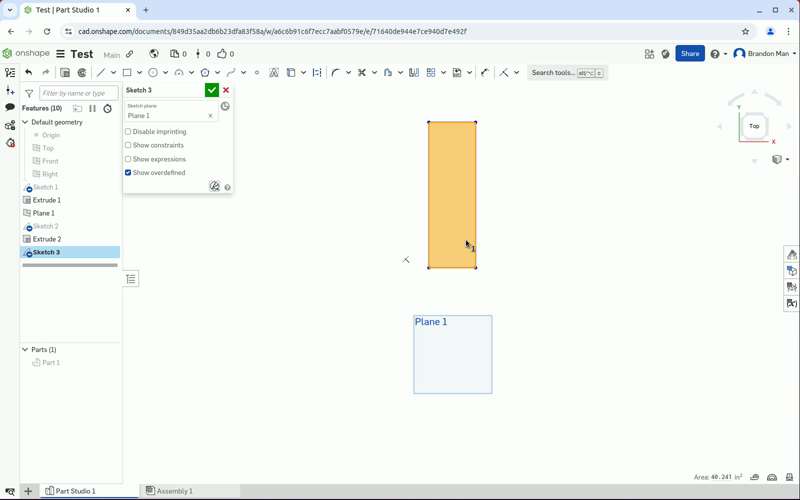
scroll(-6)
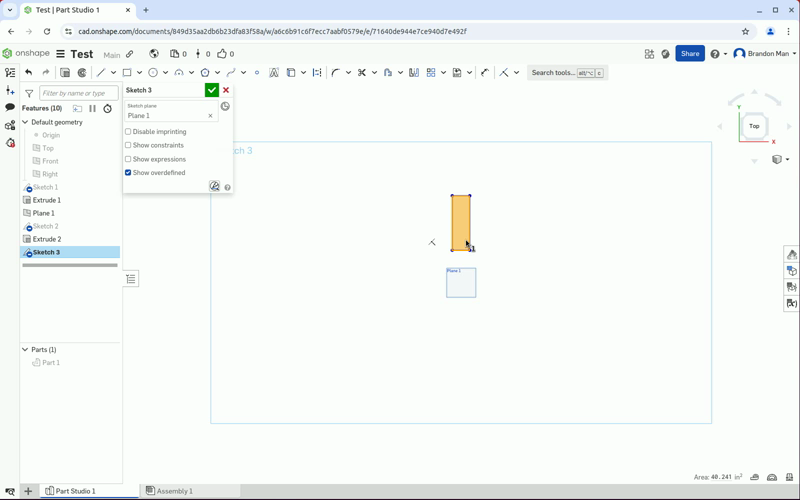
mouse_move(73, 352)
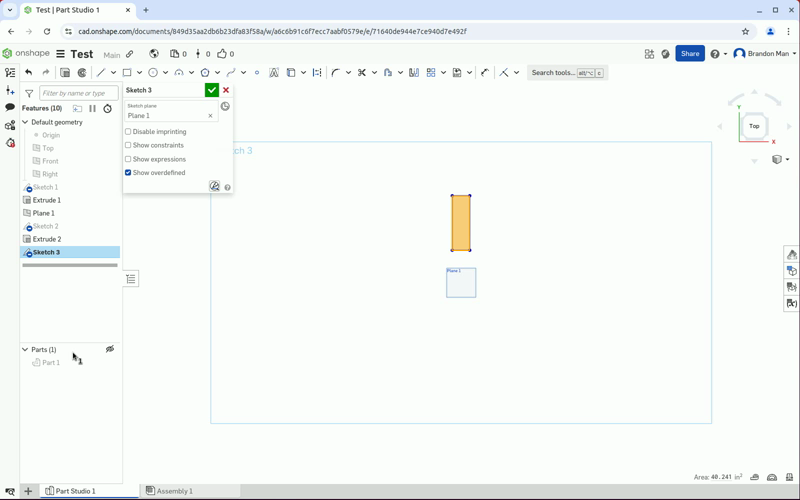
key(shift+y)
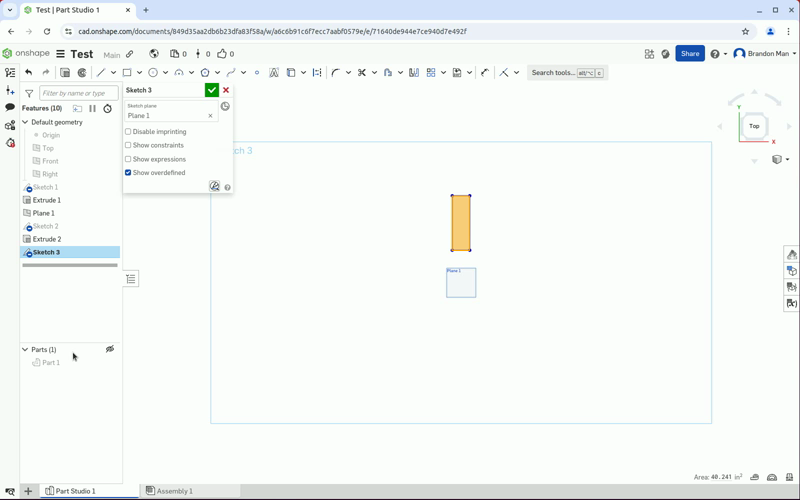
key(shift+e)
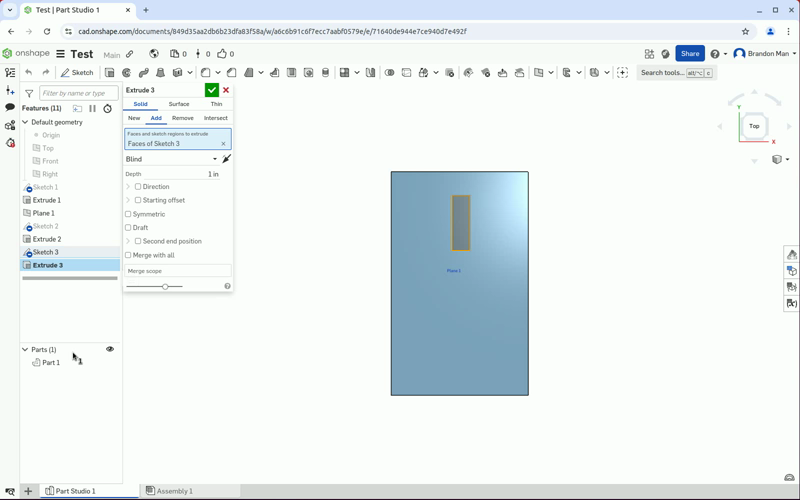
mouse_move(143, 106)
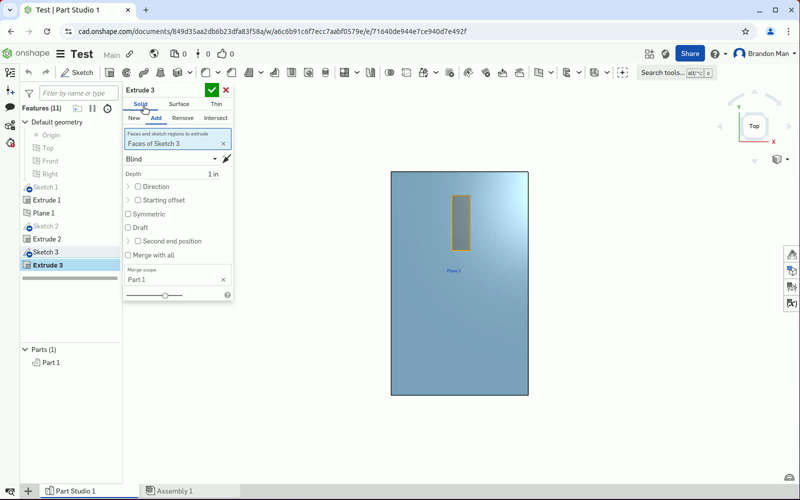
click(143, 106)
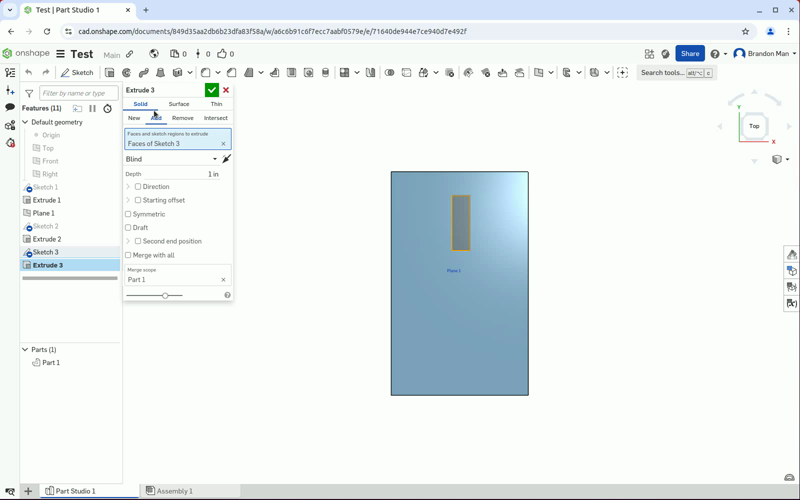
mouse_move(186, 120)
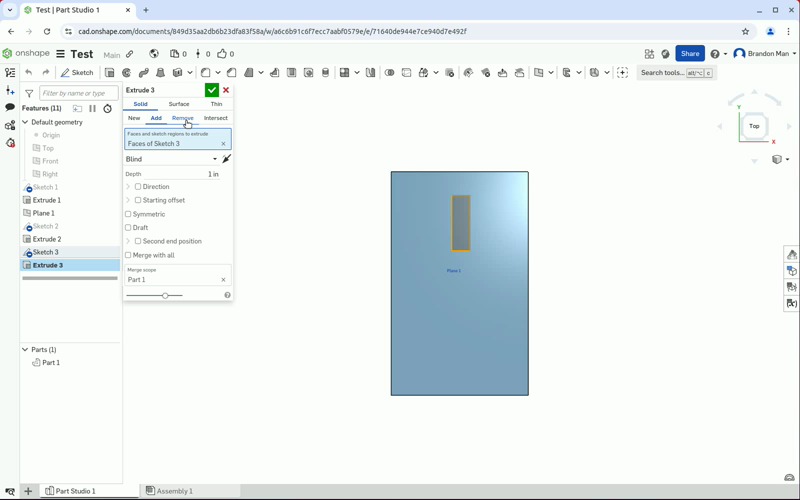
click(186, 120)
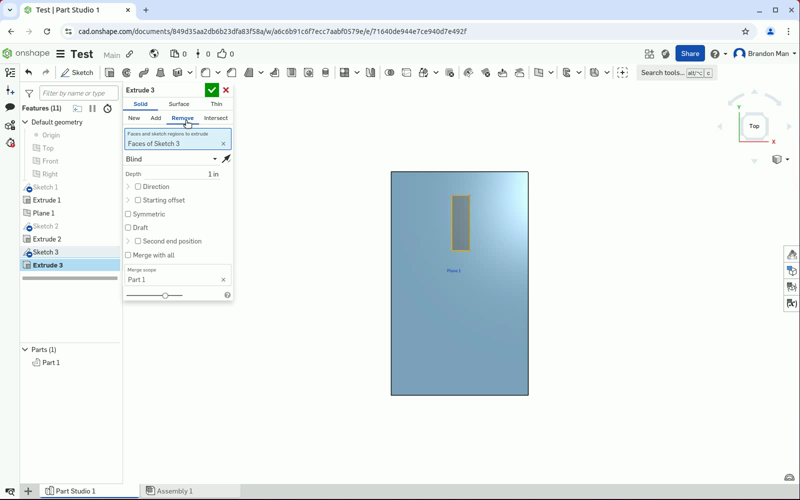
key(tab, 4)
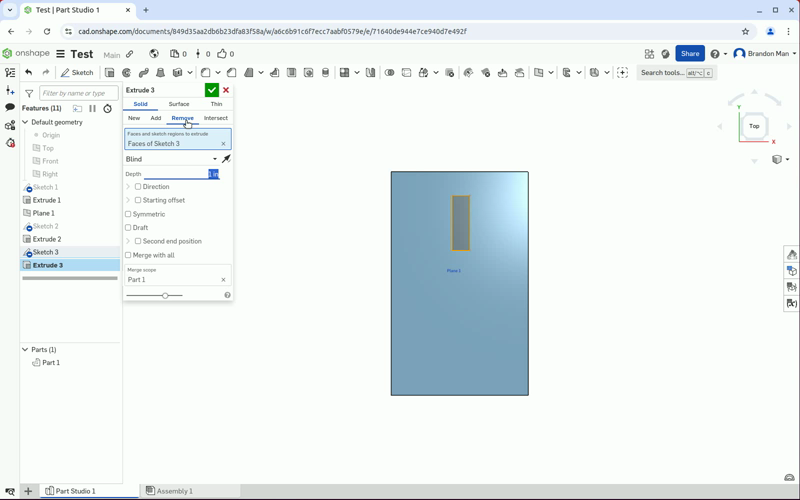
text(11.073)
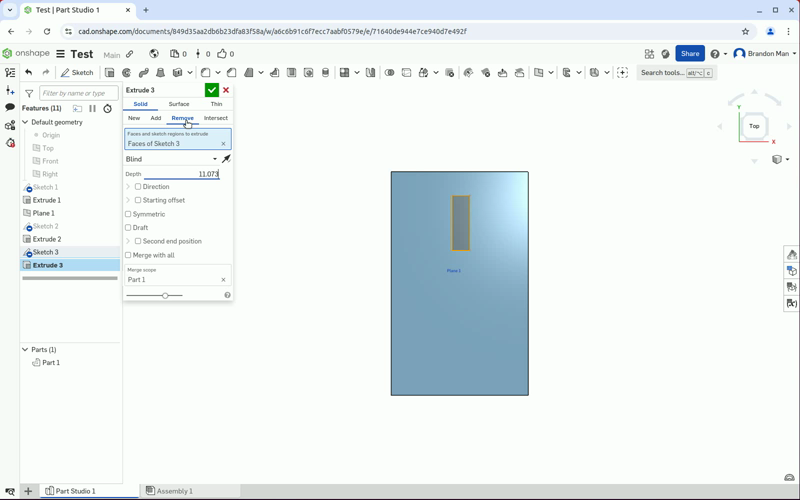
key(tab, 6)
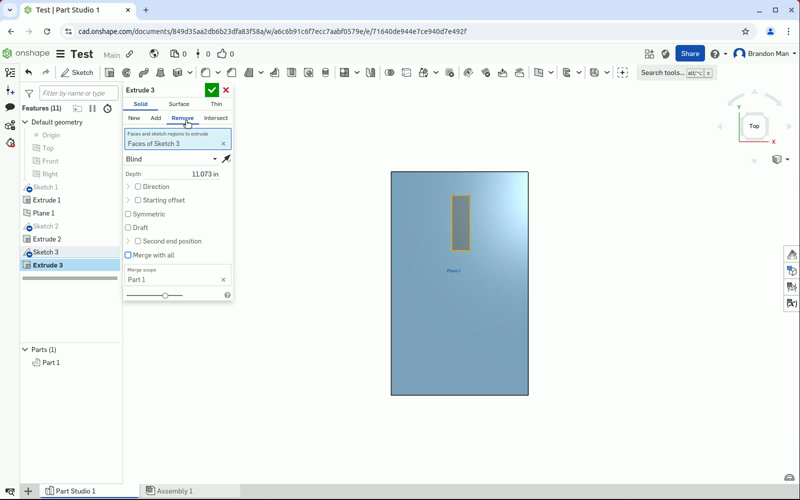
key(space)
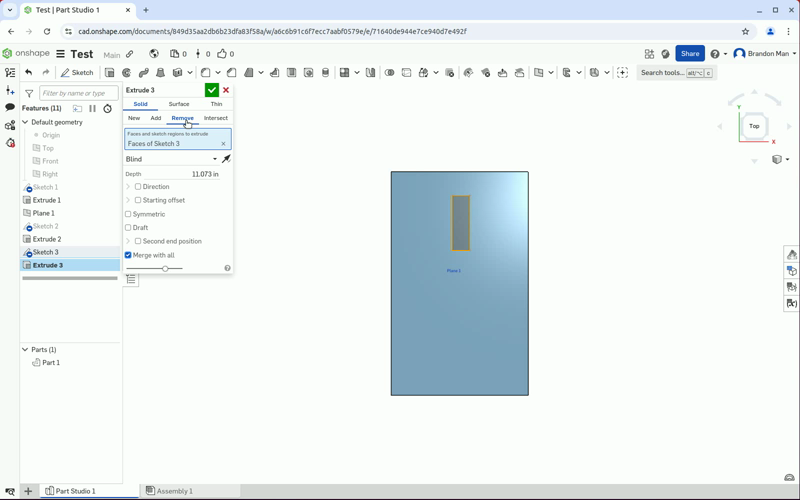
key(enter)
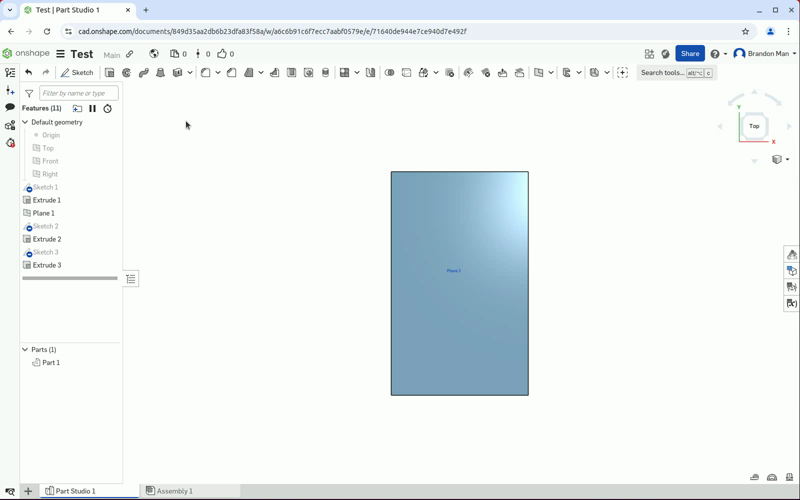
key(shift+h)
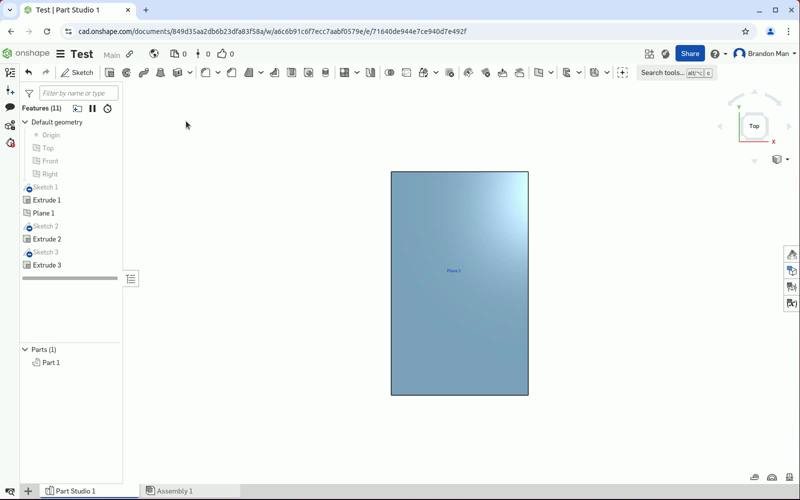
key(shift+h)
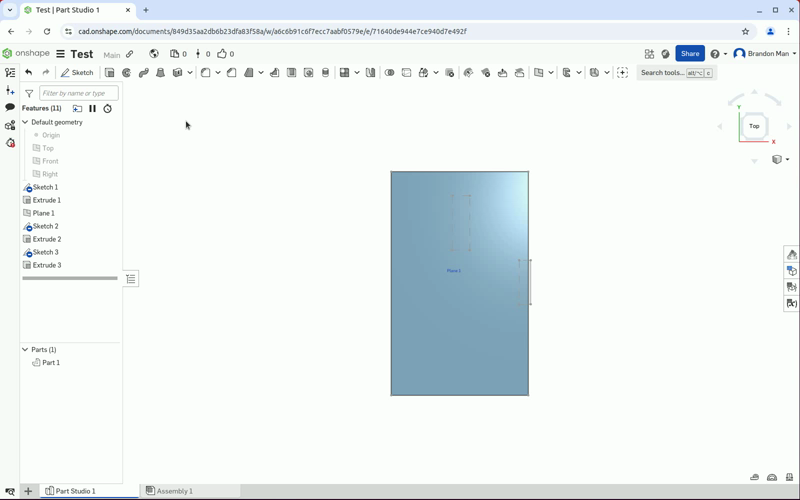
key(shift+7)
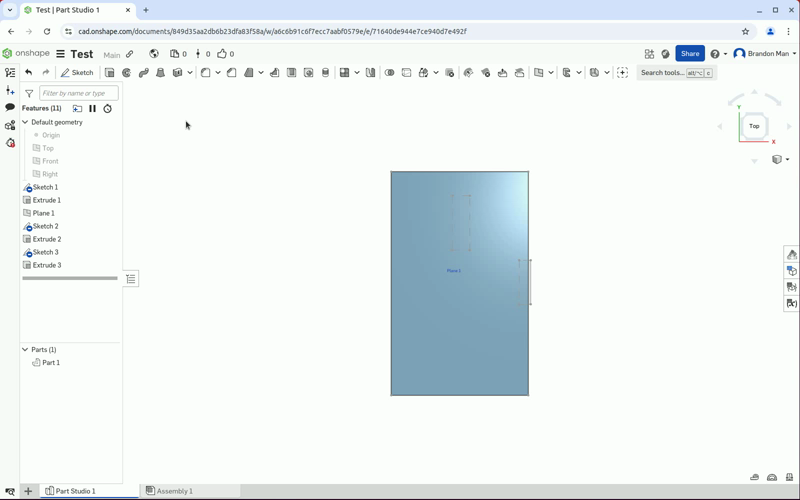
key(up, 3)
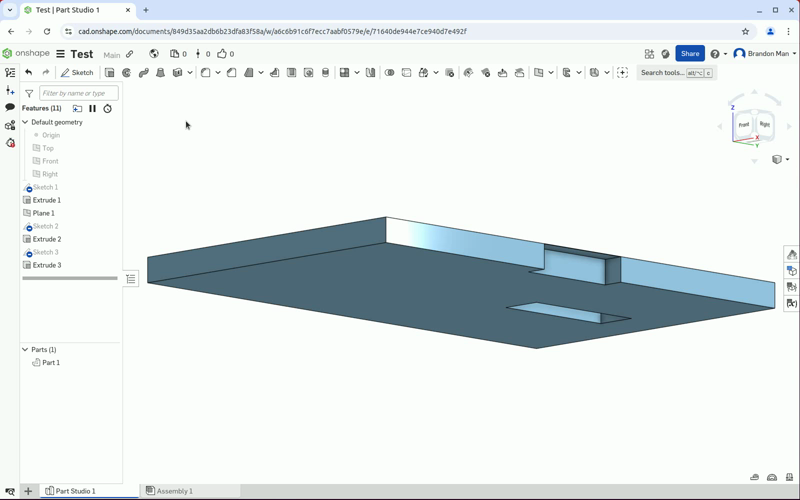
key(left, 3)
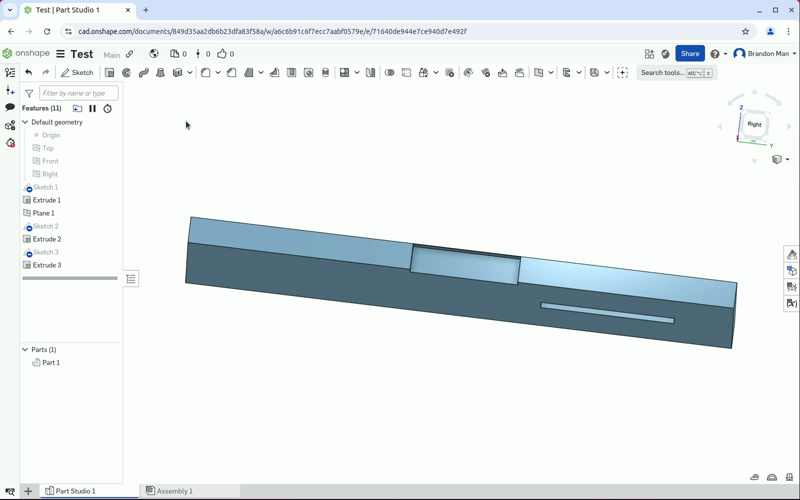
key(right, 3)
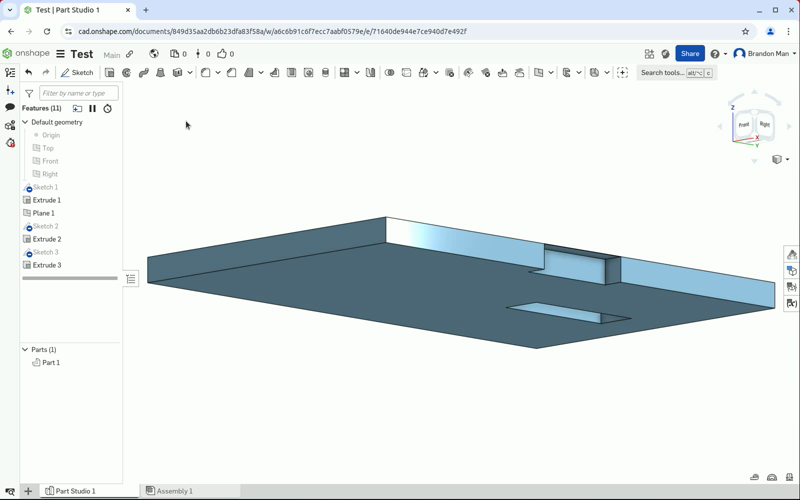
key(down, 3)
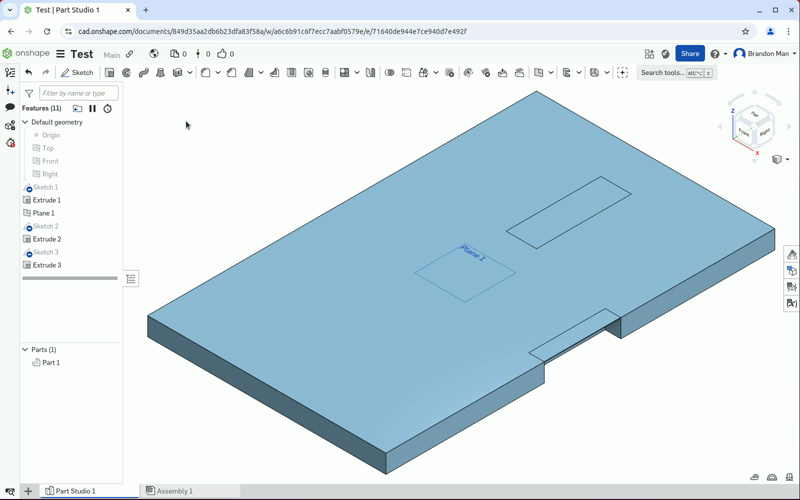
mouse_move(73, 189)
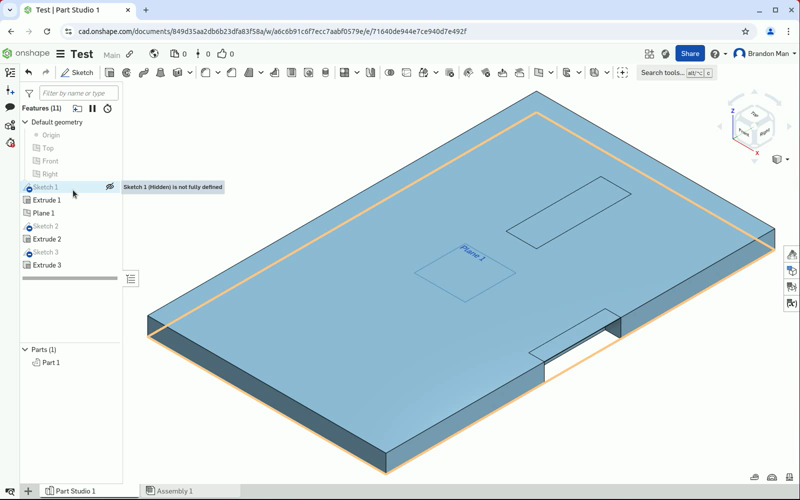
click(73, 189)